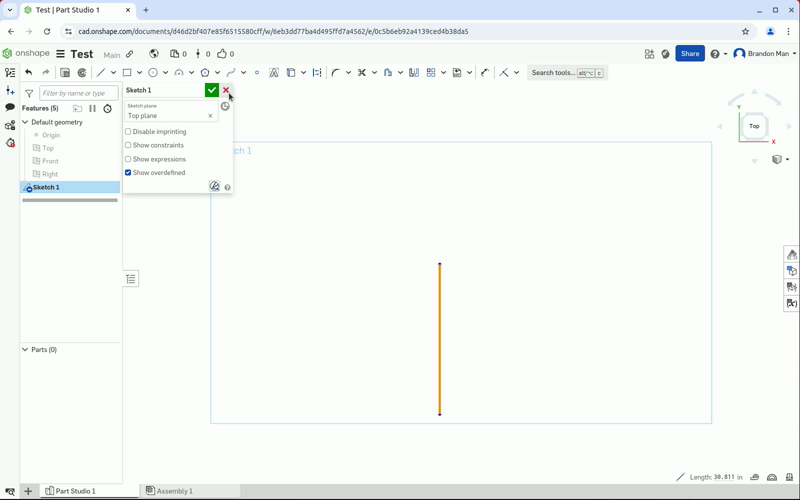
key(shift+h)
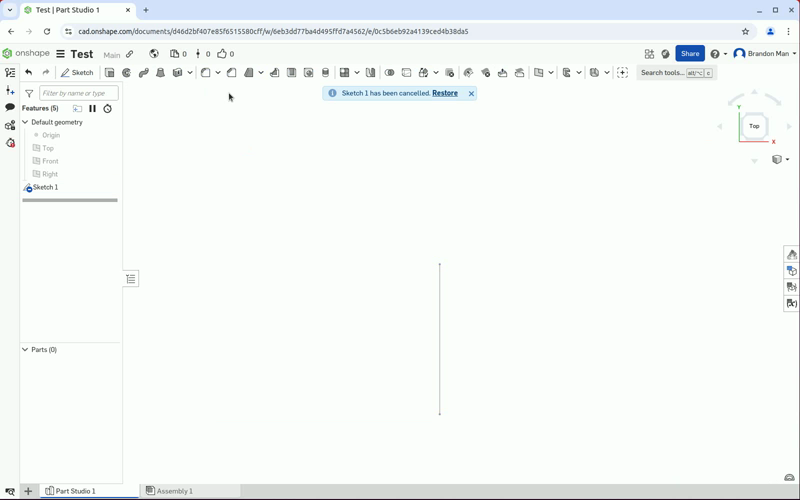
key(shift+s)
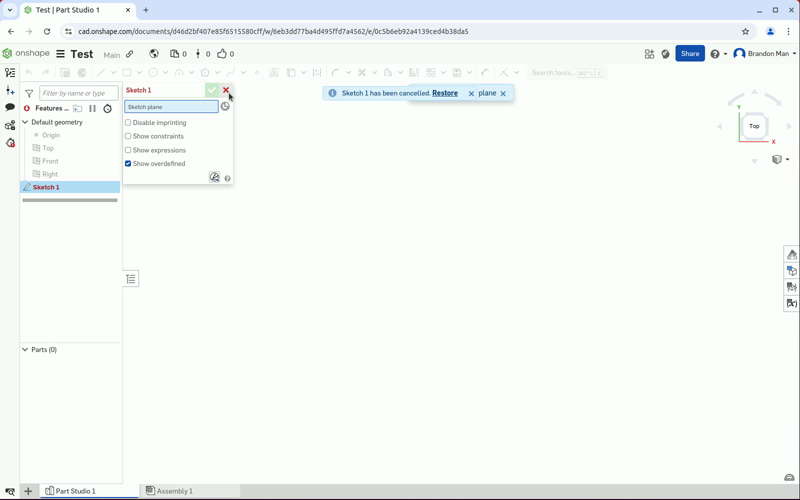
mouse_move(73, 150)
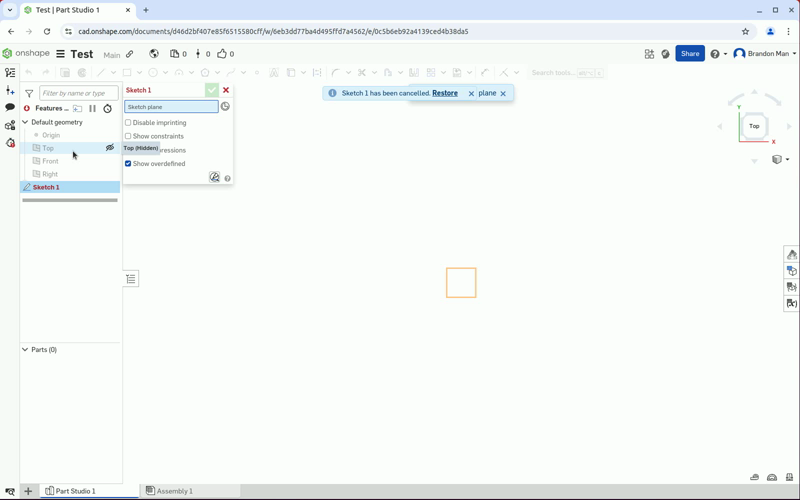
click(73, 150)
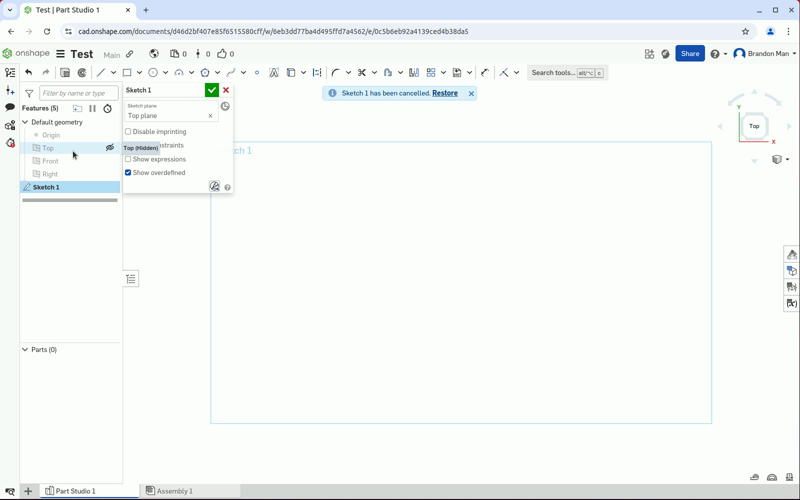
mouse_move(73, 352)
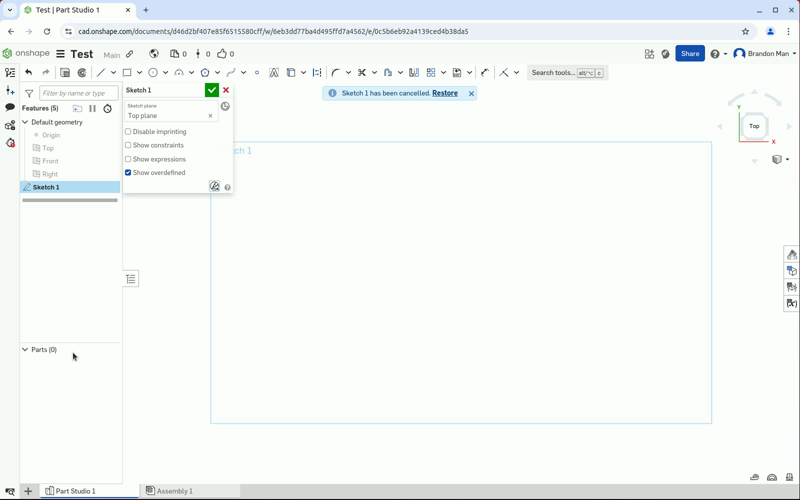
key(y)
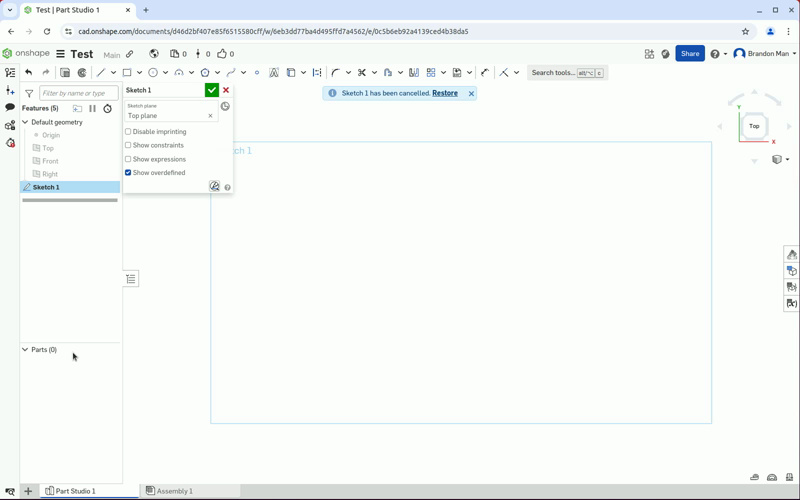
key(c)
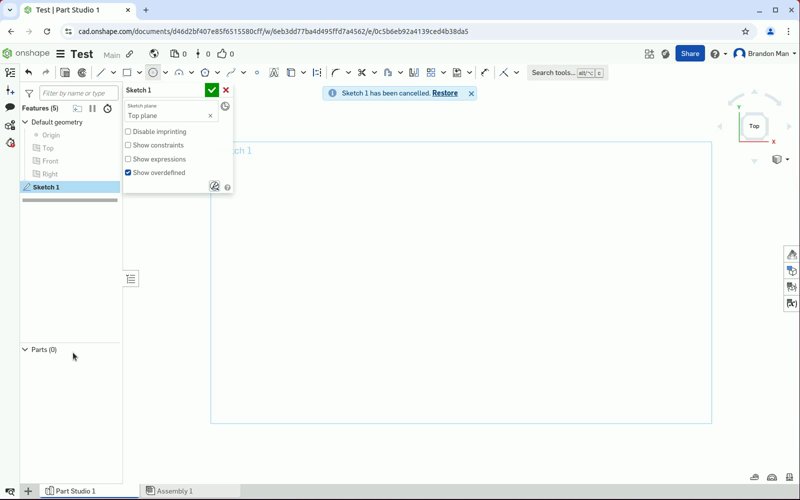
key_down(shift)
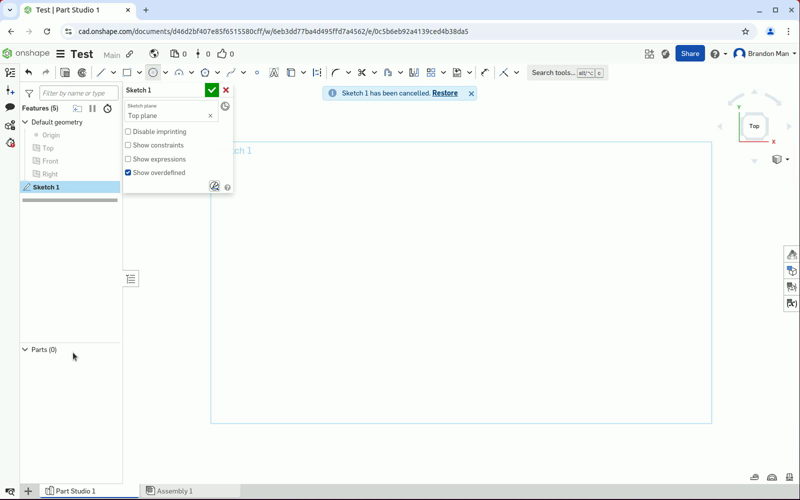
mouse_move(460, 282)
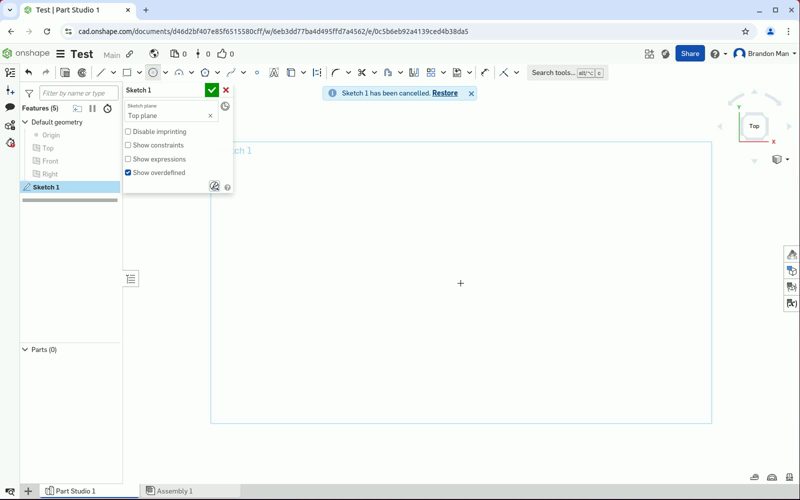
click(460, 282)
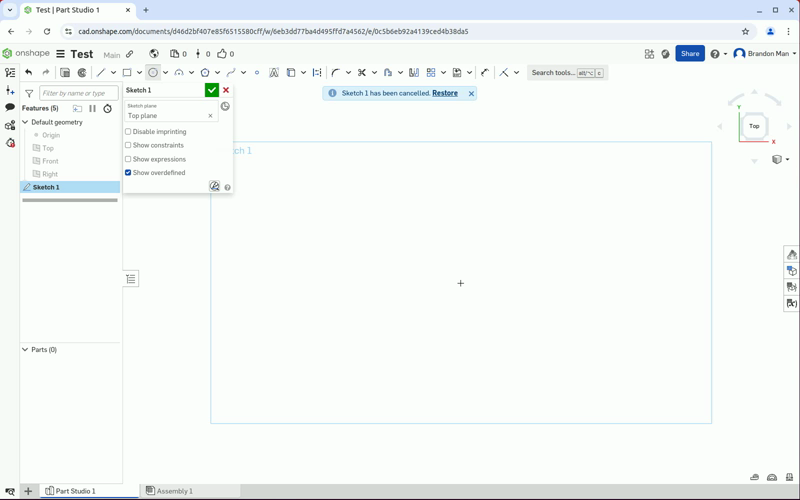
key_up(shift)
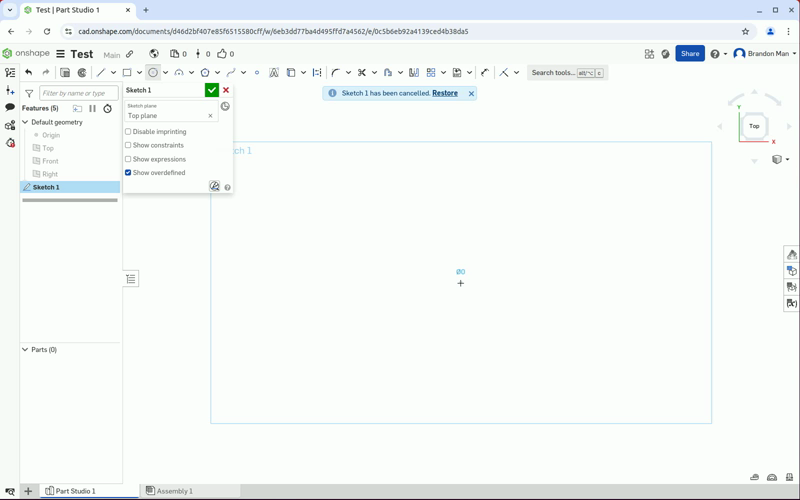
mouse_move(481, 282)
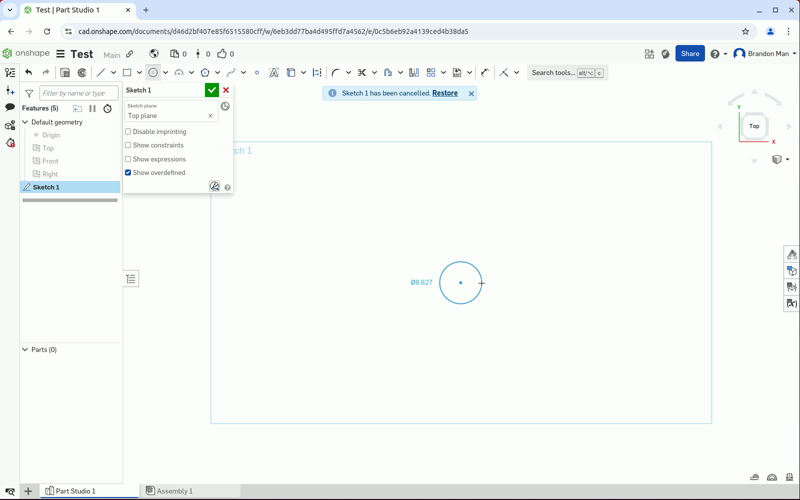
click(481, 282)
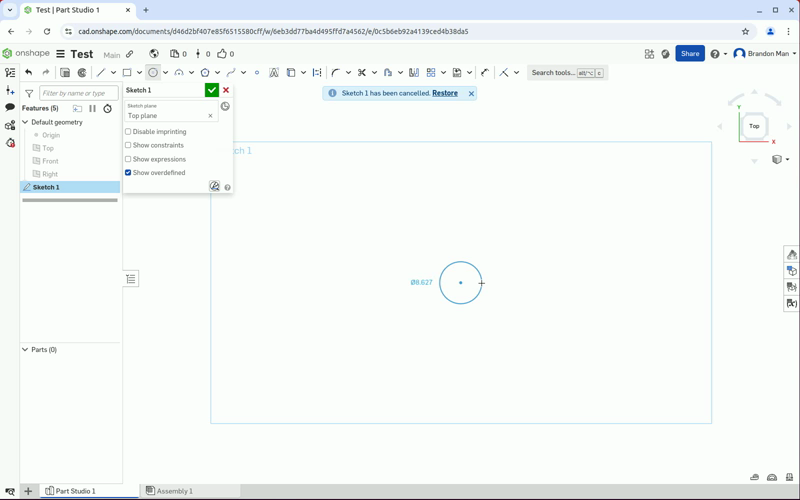
key(esc)
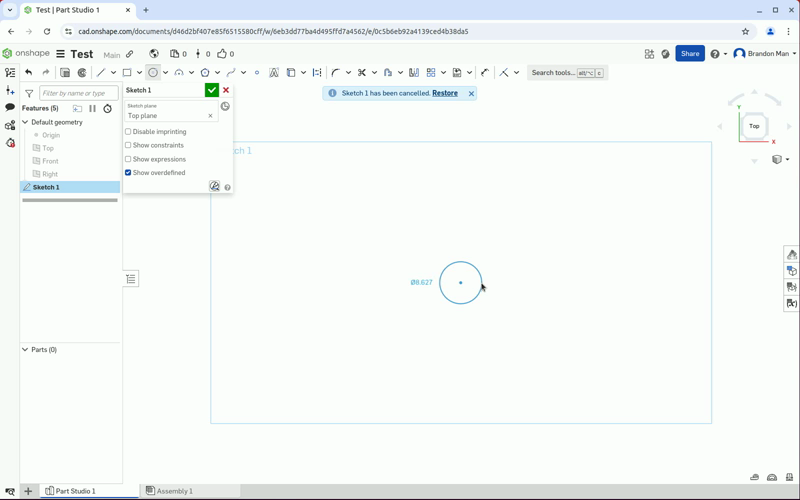
key(c)
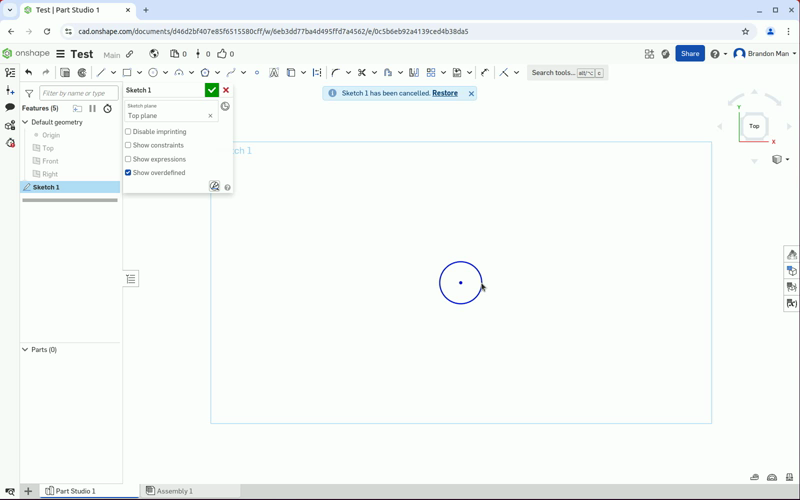
key_down(shift)
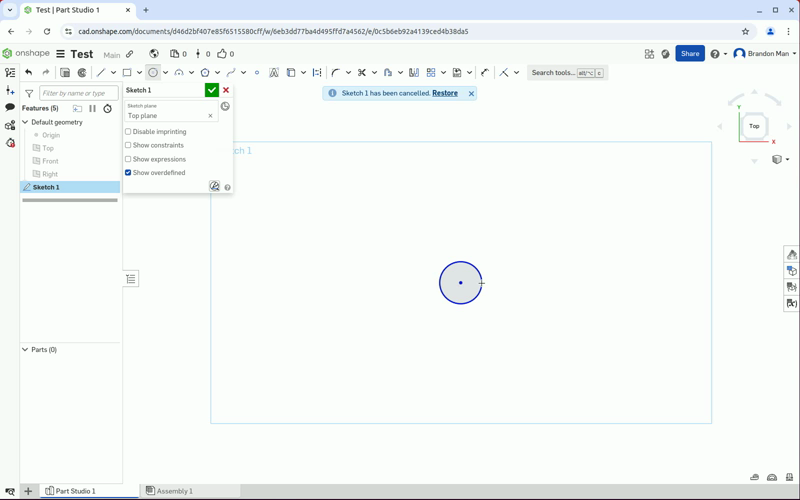
mouse_move(460, 282)
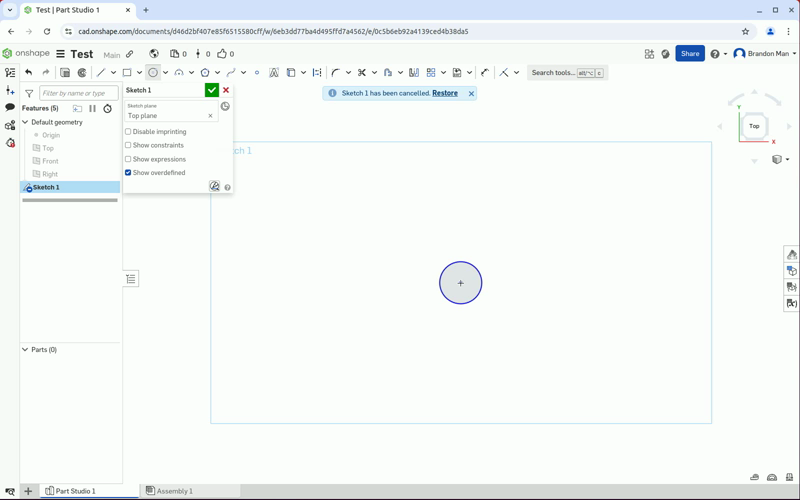
click(460, 282)
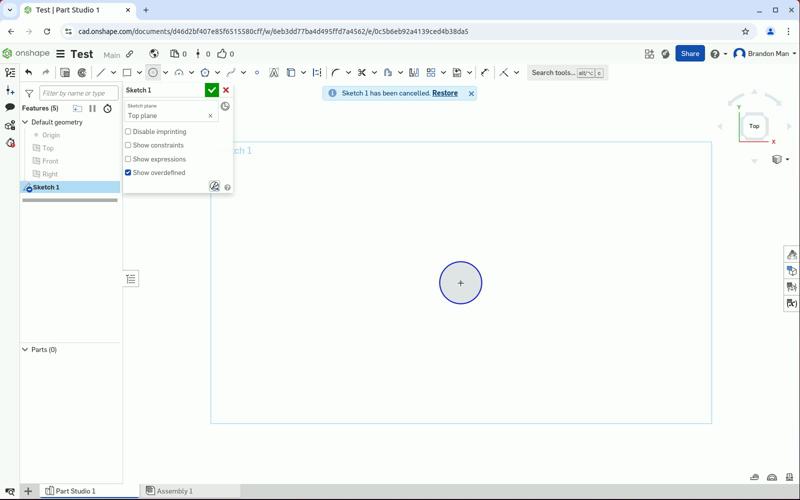
key_up(shift)
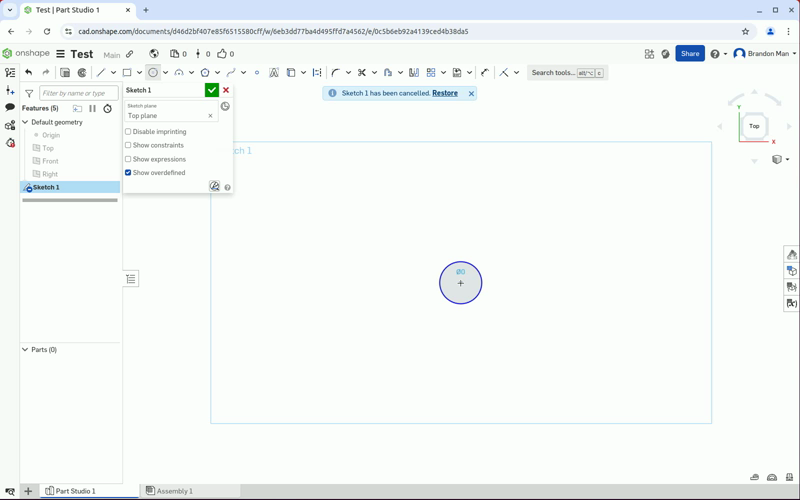
mouse_move(475, 282)
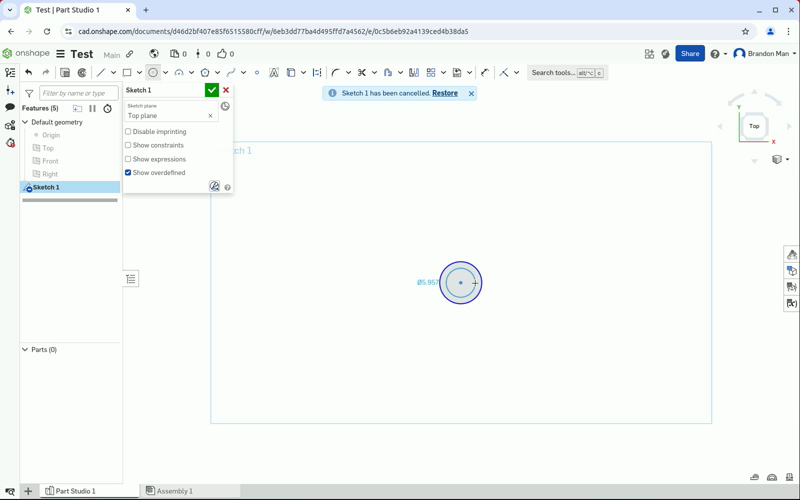
click(475, 282)
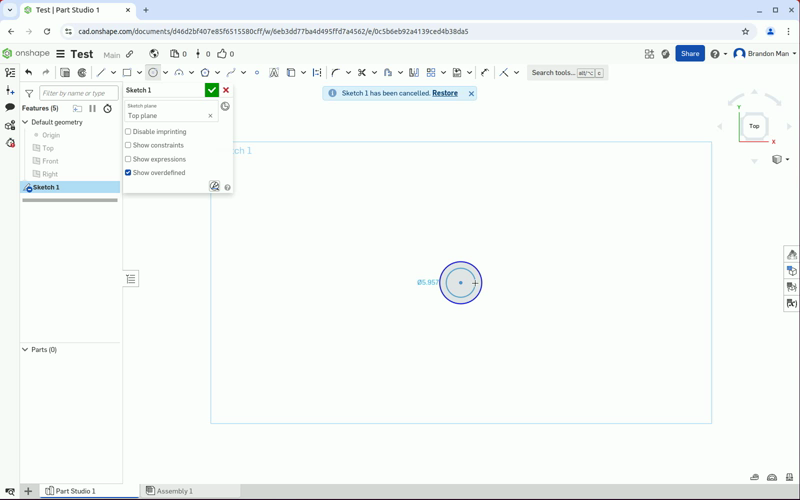
key(esc)
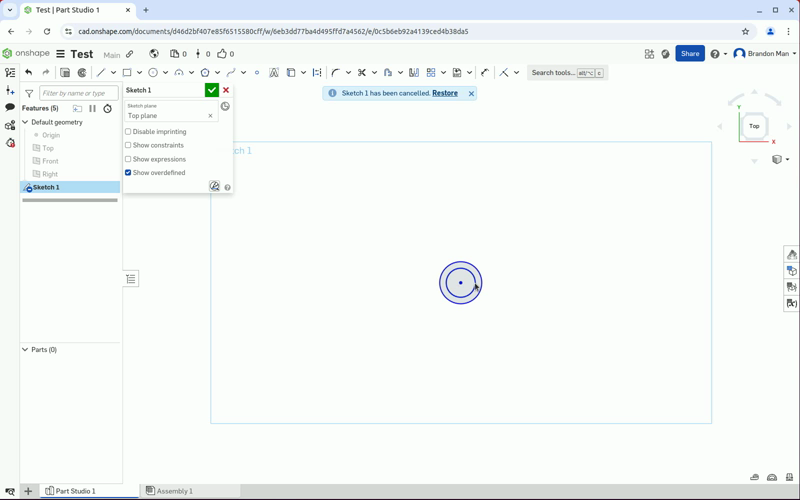
mouse_move(469, 296)
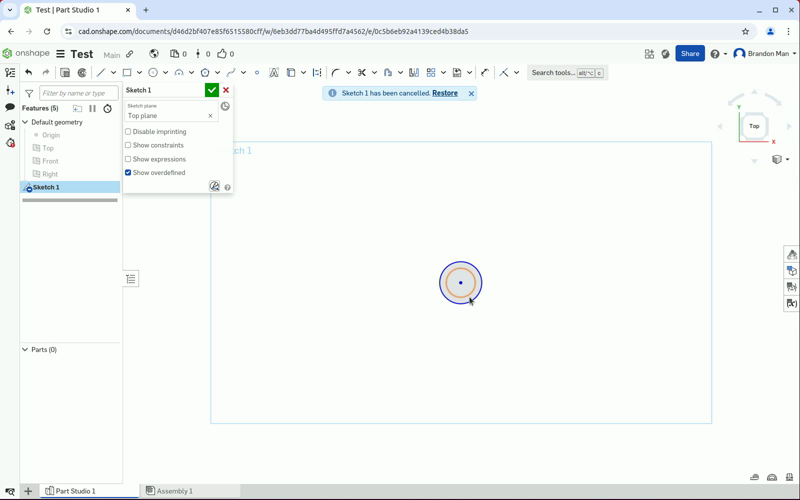
scroll(6)
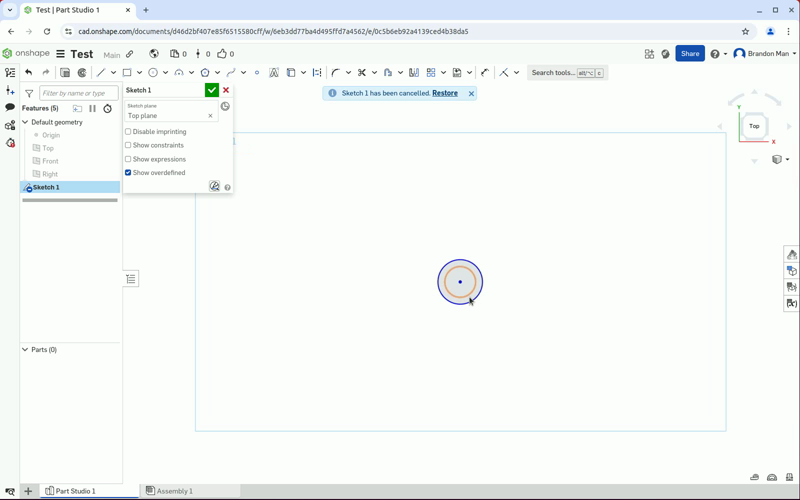
scroll(6)
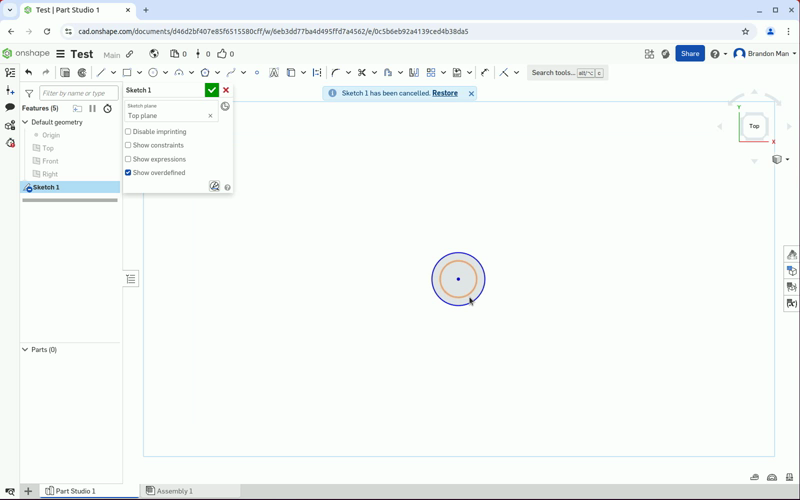
scroll(6)
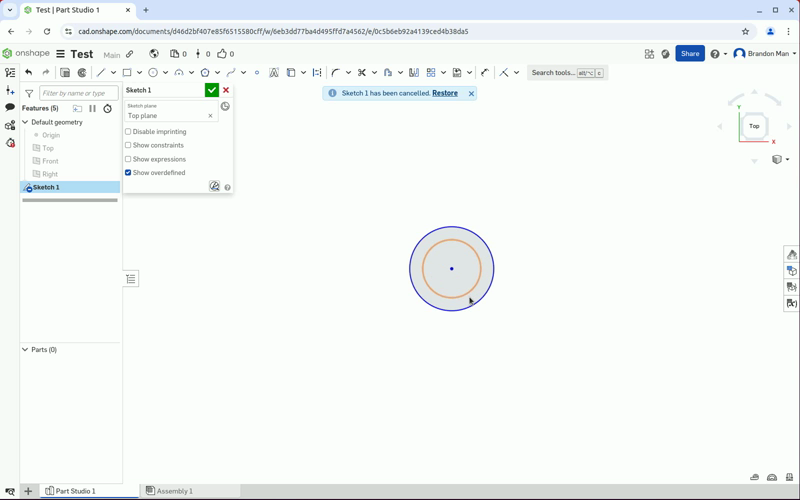
scroll(6)
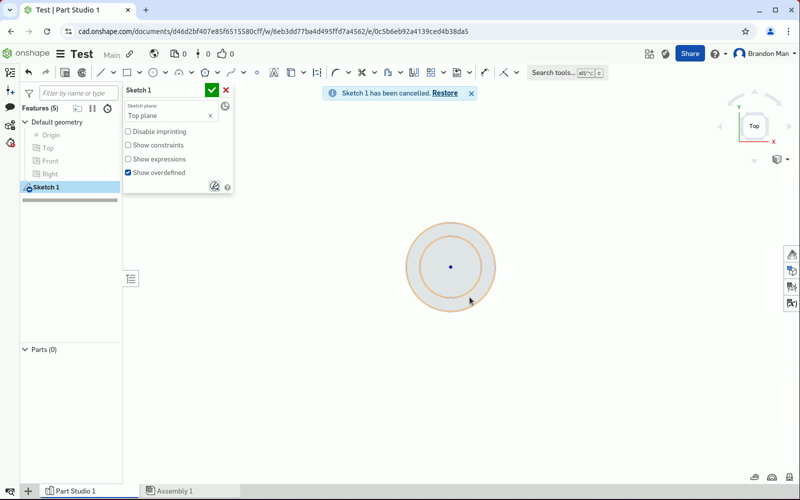
scroll(6)
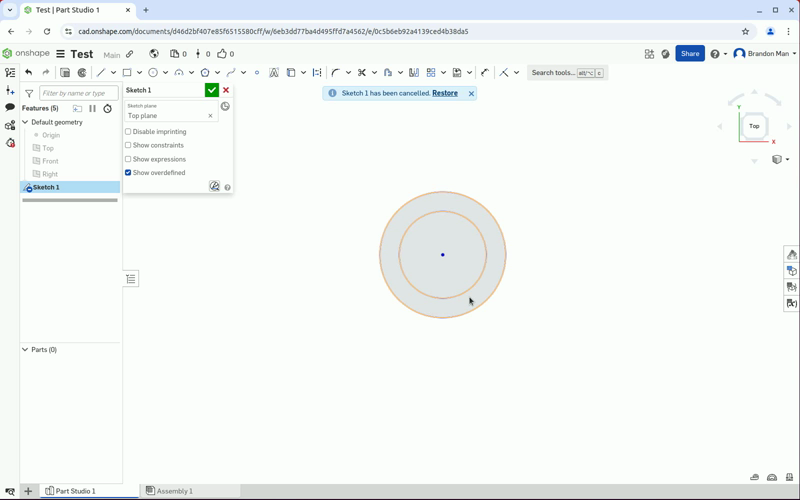
scroll(6)
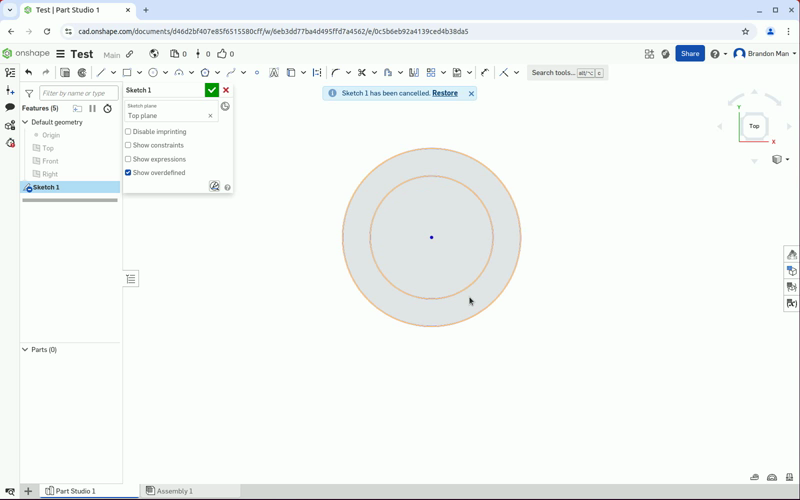
scroll(6)
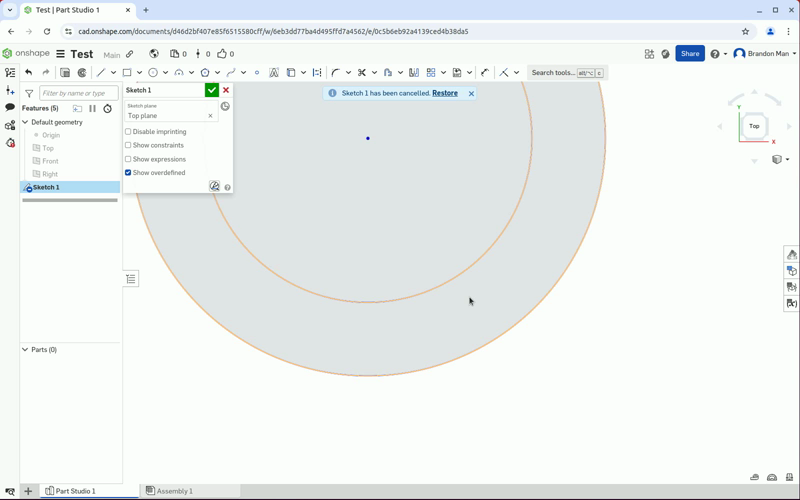
click(469, 296)
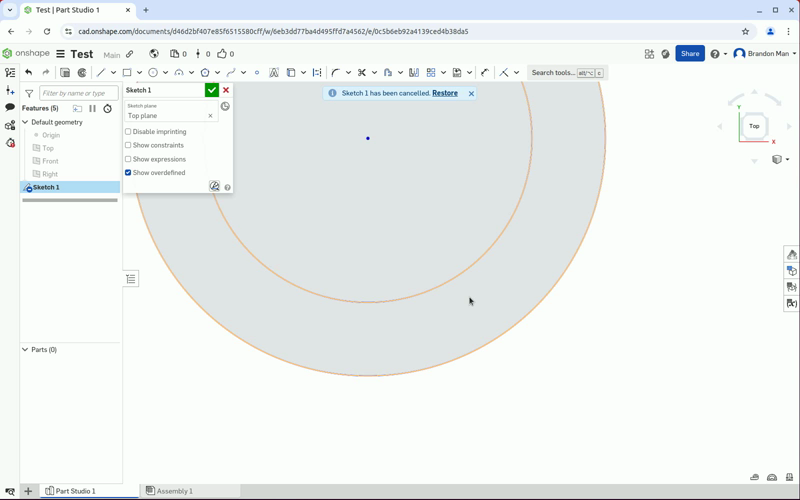
scroll(-6)
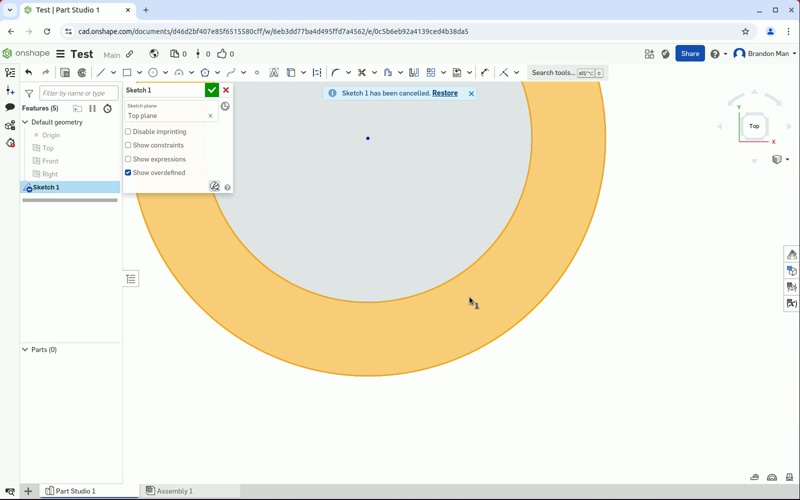
scroll(-6)
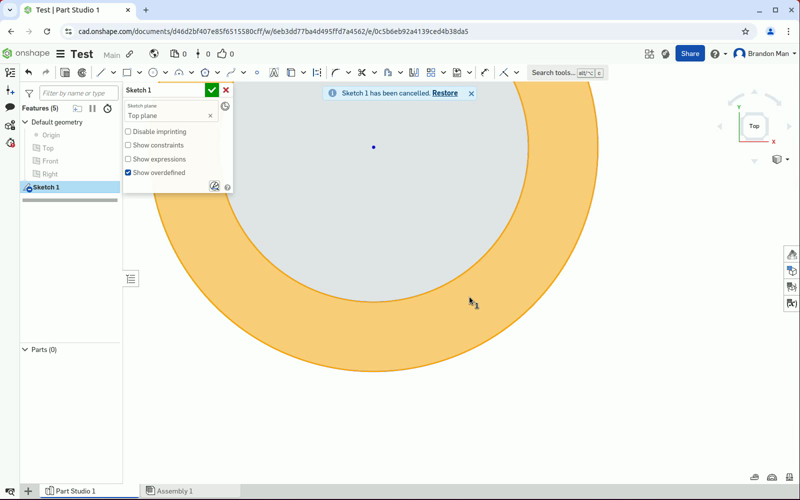
scroll(-6)
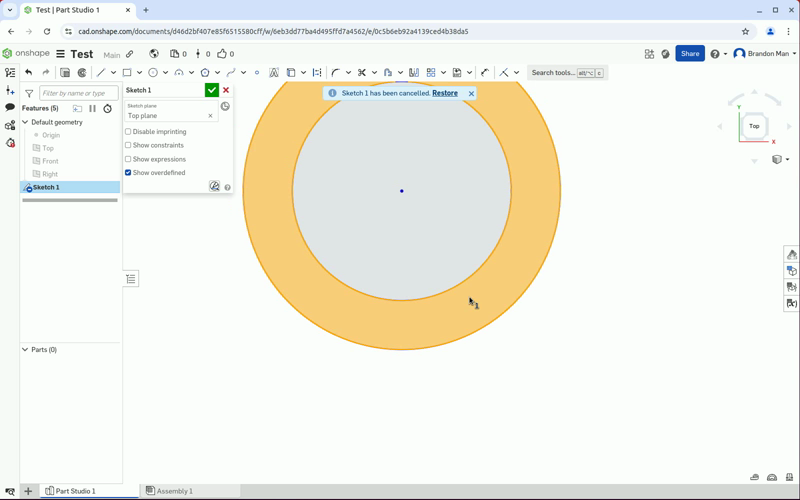
scroll(-6)
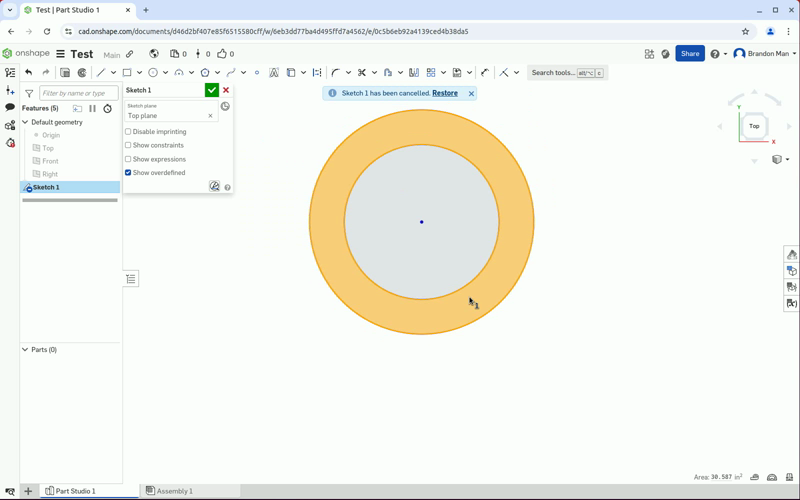
scroll(-6)
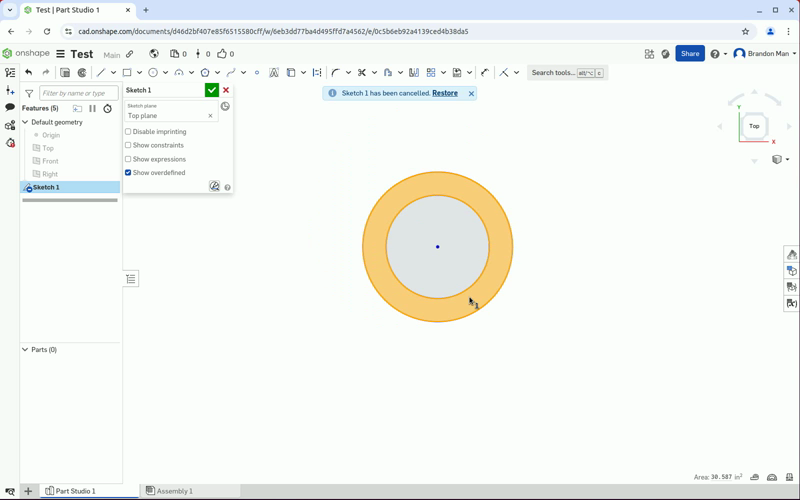
scroll(-6)
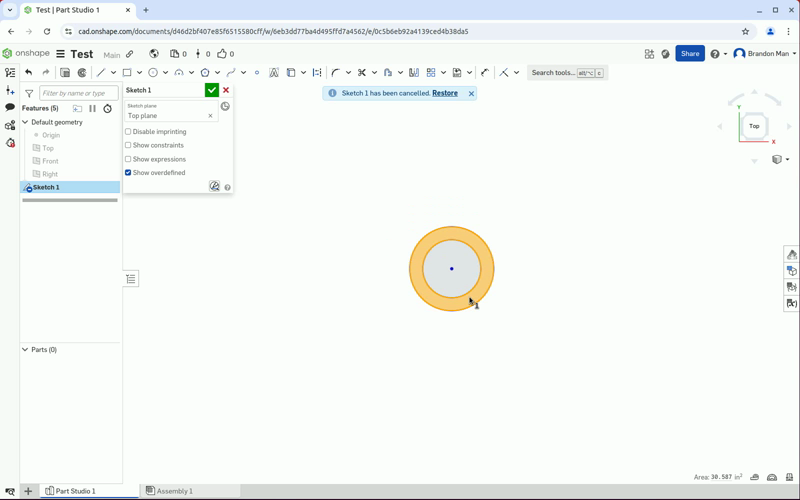
scroll(-6)
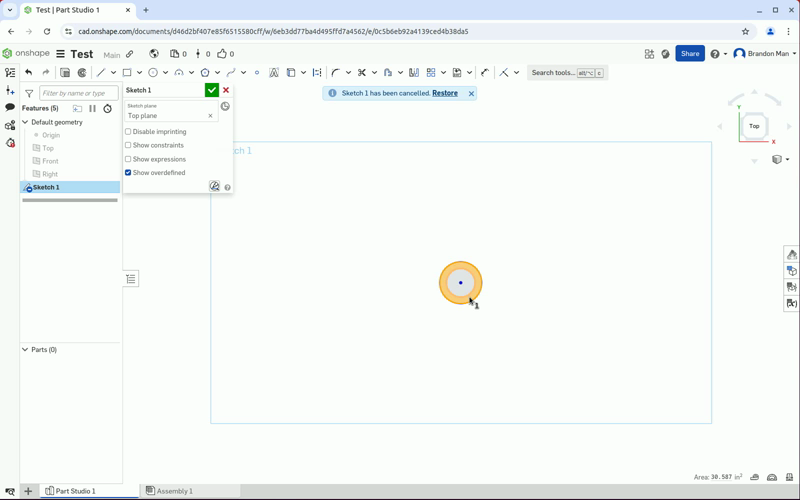
mouse_move(73, 352)
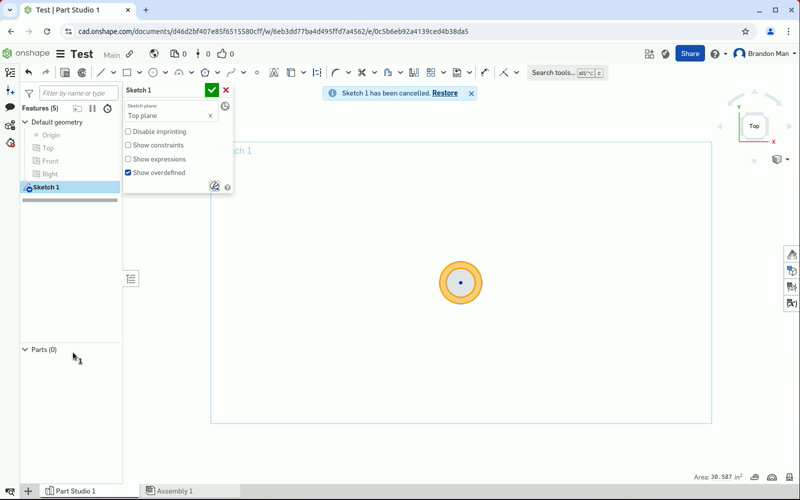
key(shift+y)
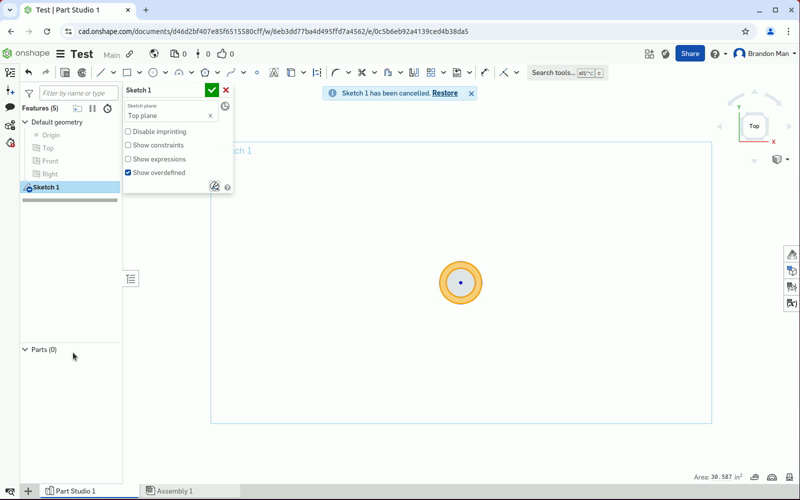
key(shift+e)
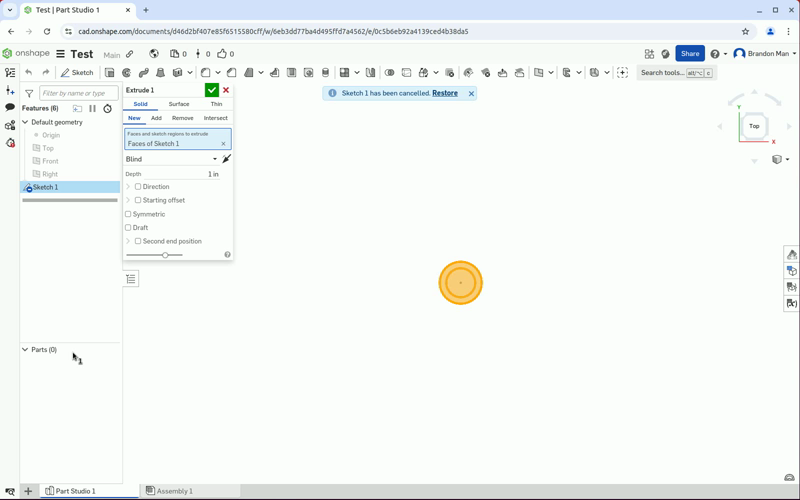
mouse_move(143, 106)
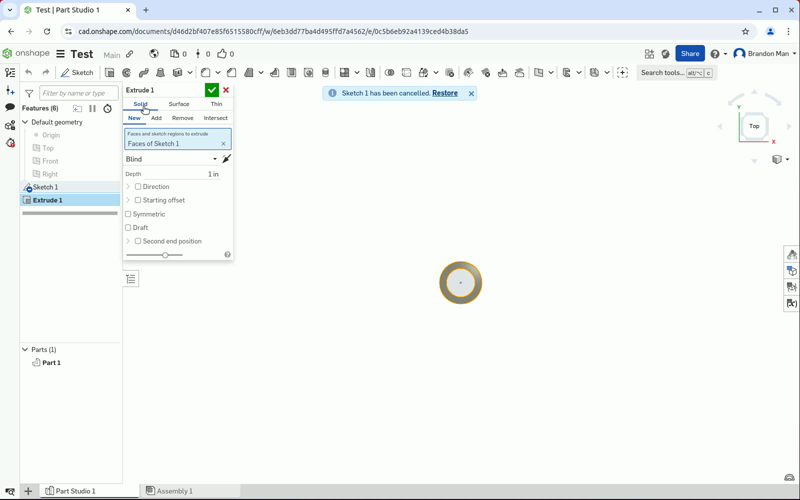
click(143, 106)
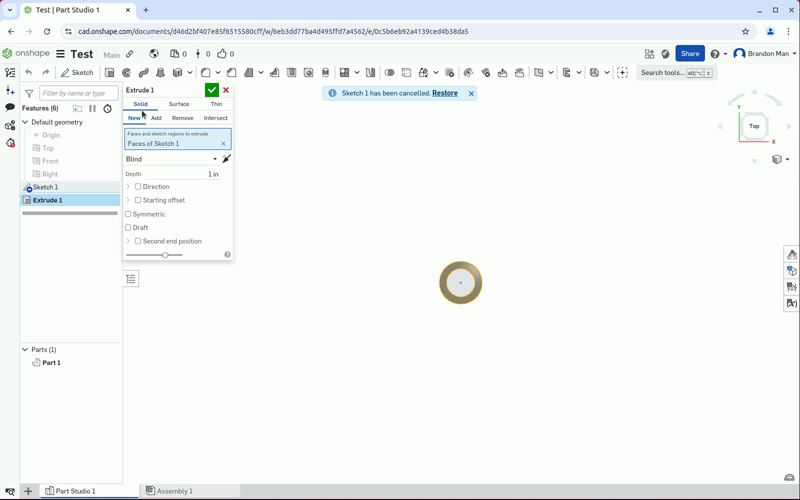
mouse_move(137, 120)
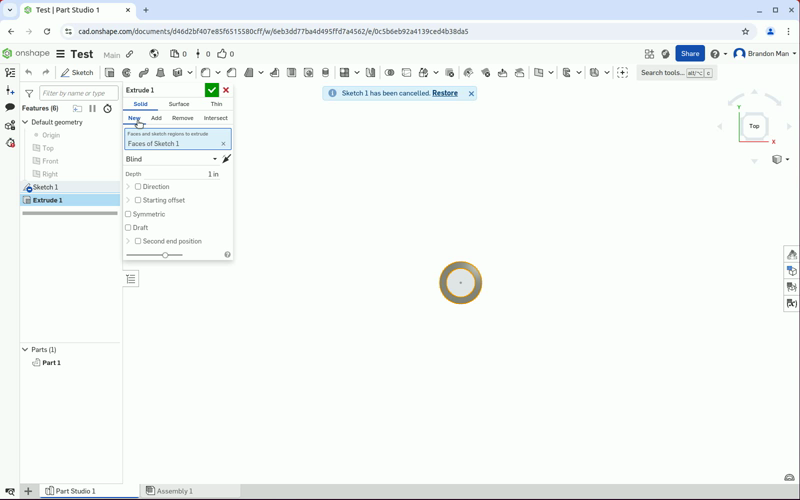
click(137, 120)
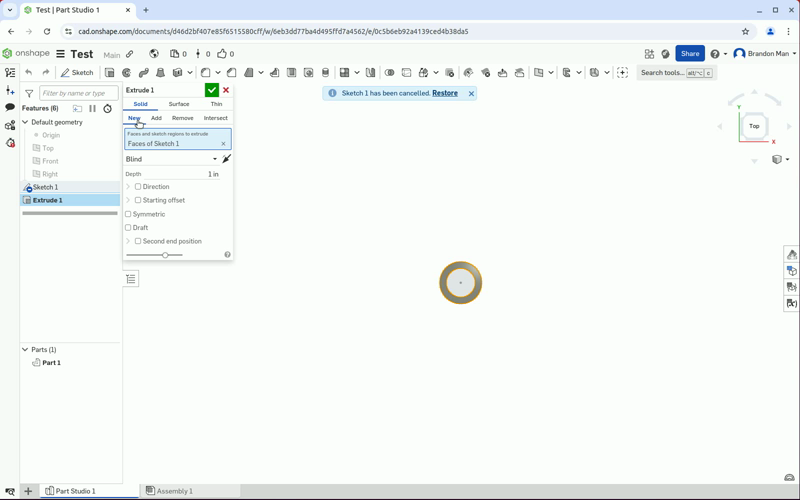
key(tab, 4)
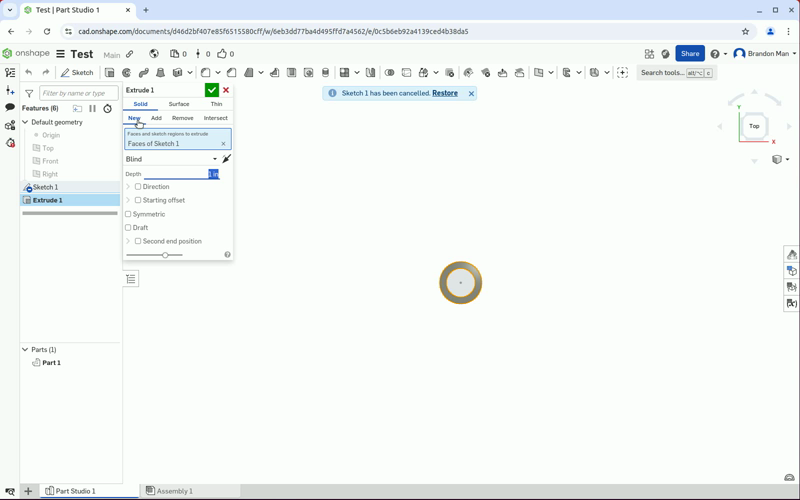
text(8.906)
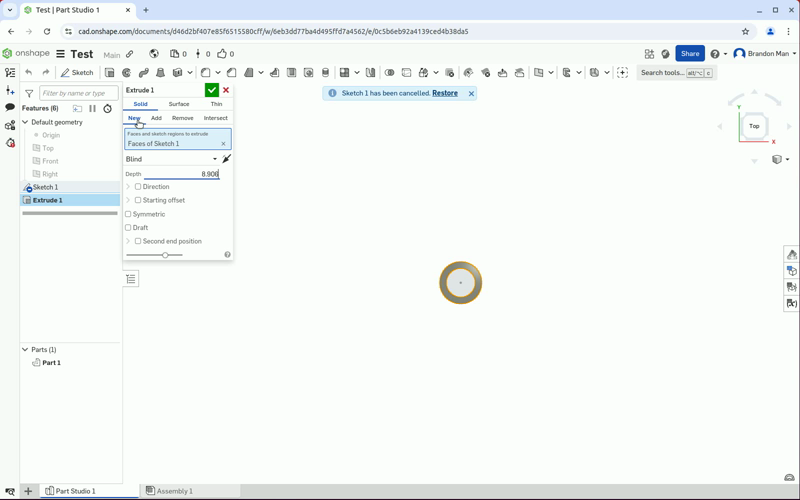
key(enter)
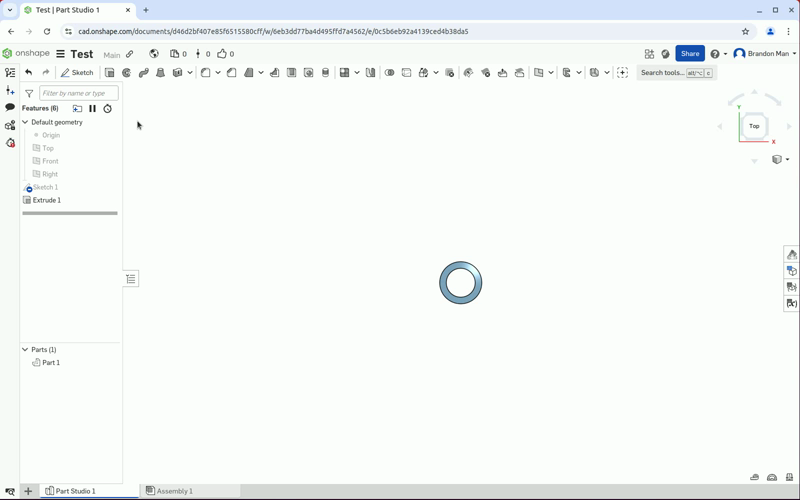
key(shift+h)
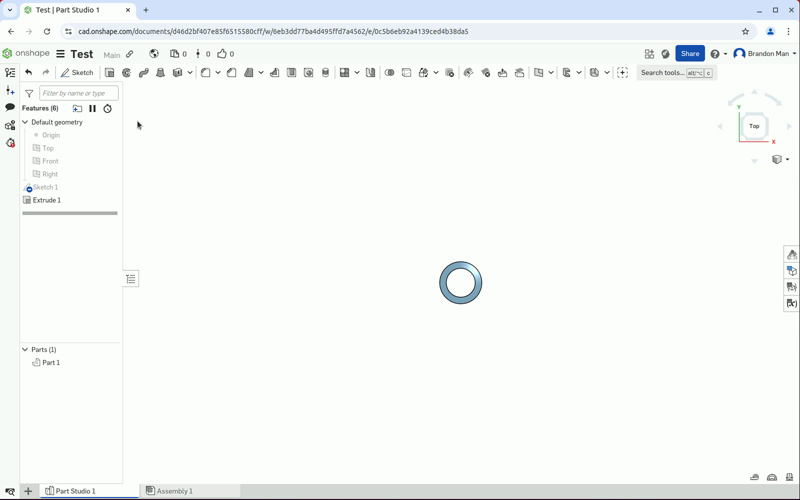
key(shift+h)
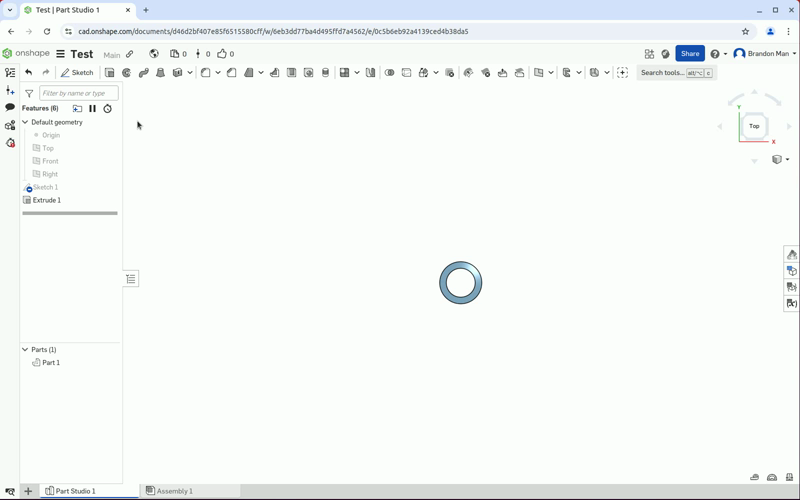
mouse_move(73, 189)
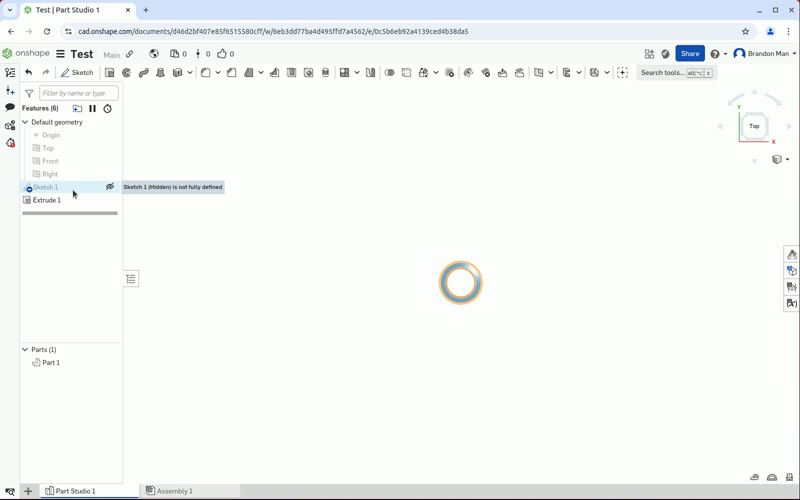
click(73, 189)
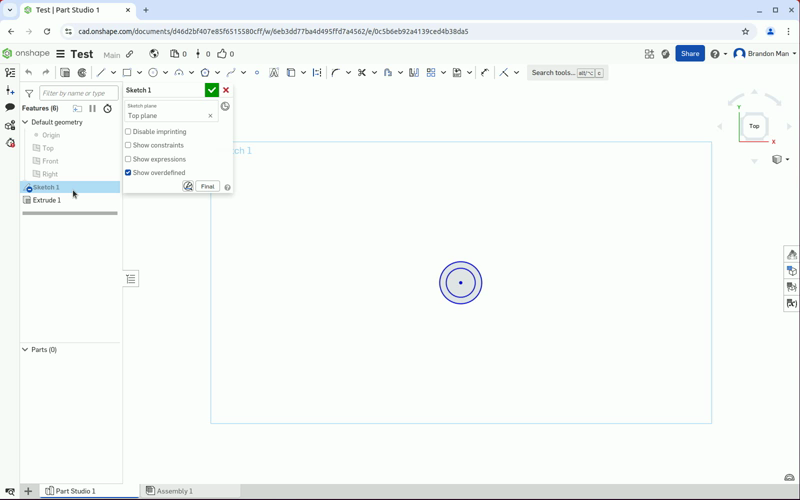
mouse_move(229, 92)
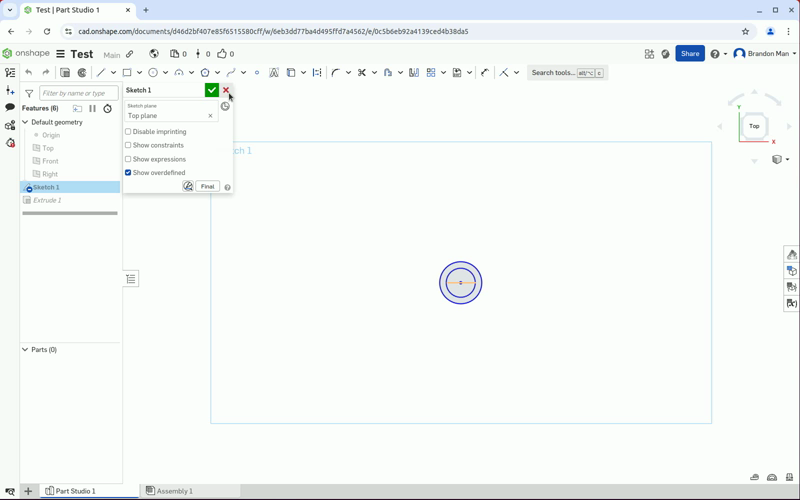
click(229, 92)
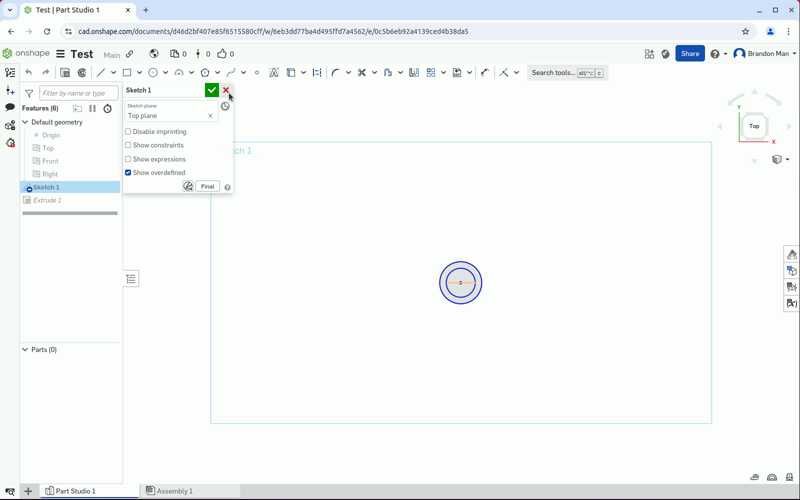
key(shift+s)
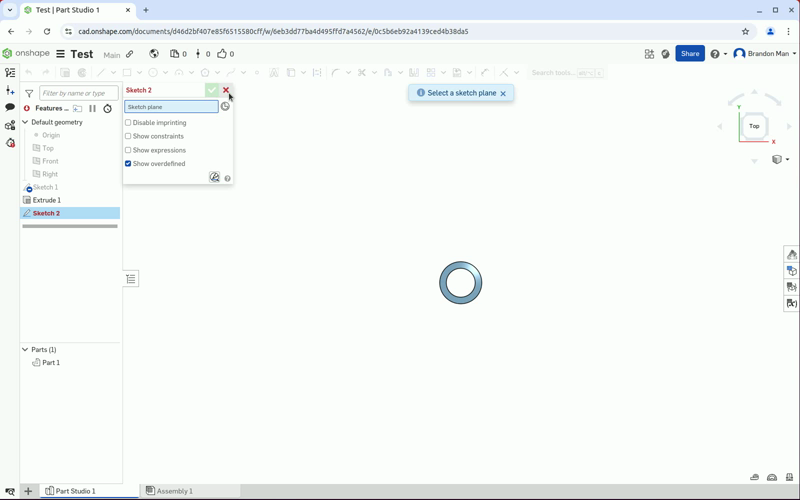
mouse_move(73, 150)
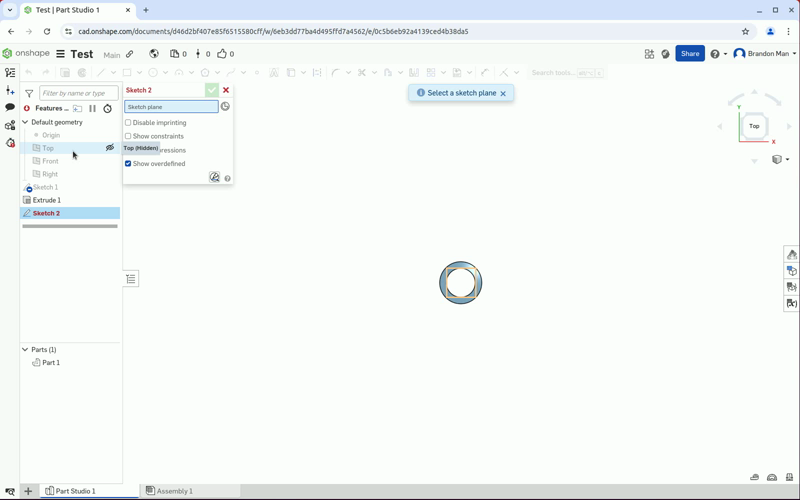
click(73, 150)
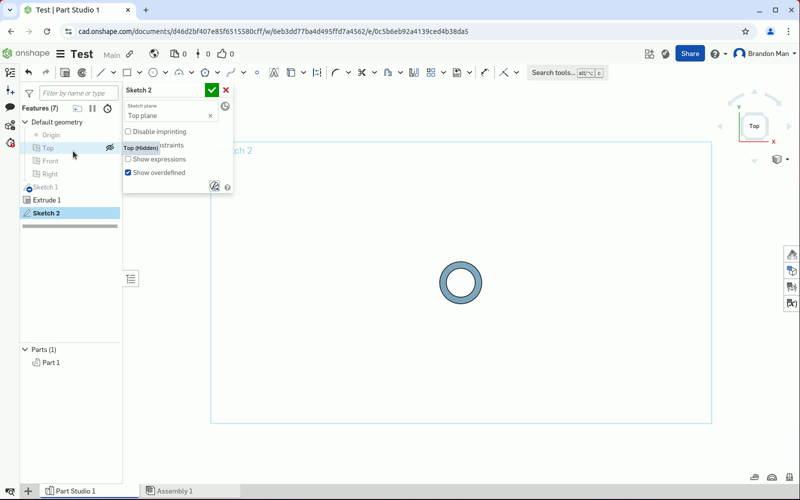
mouse_move(73, 352)
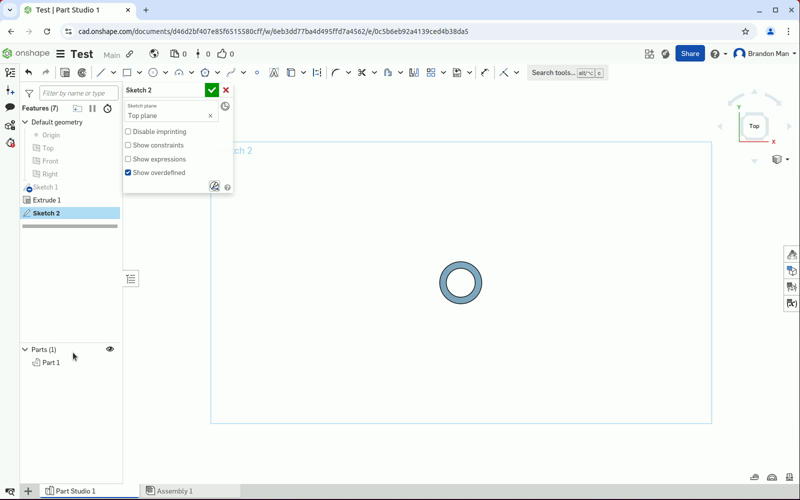
key(y)
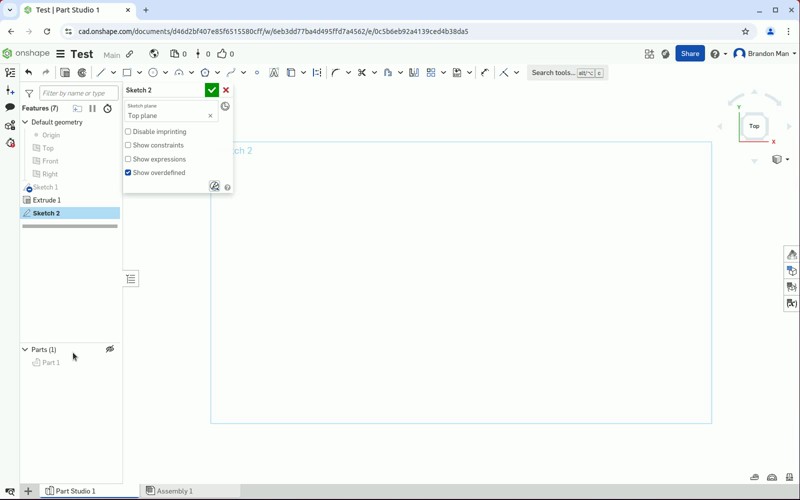
key(c)
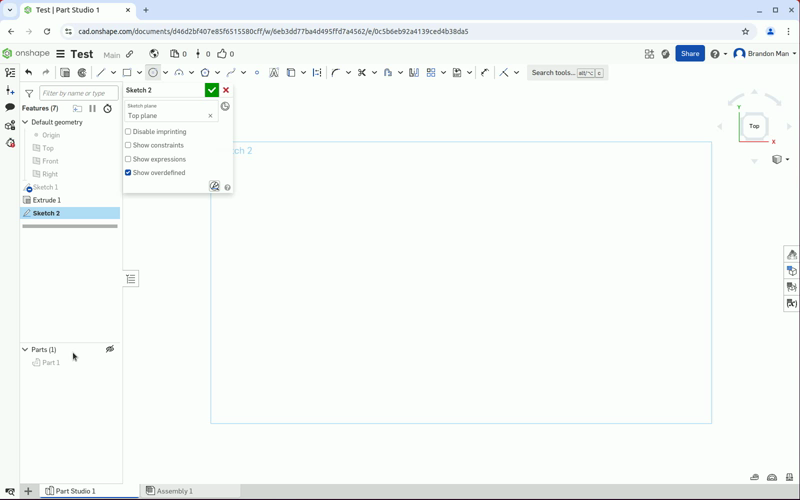
key_down(shift)
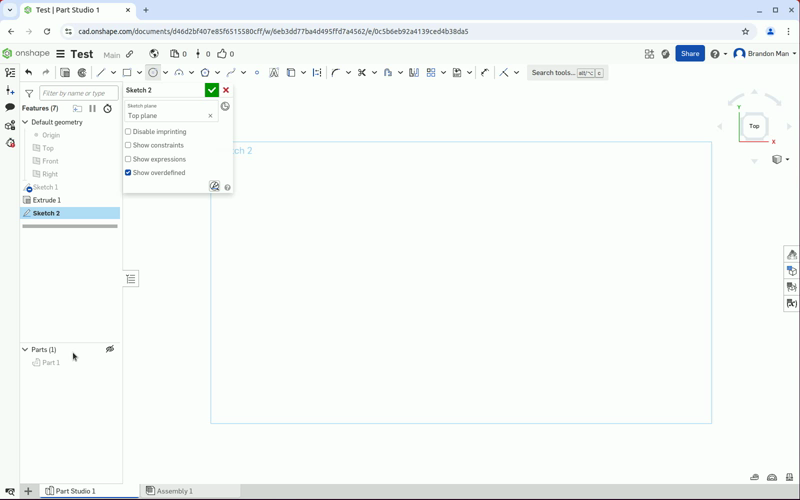
mouse_move(534, 282)
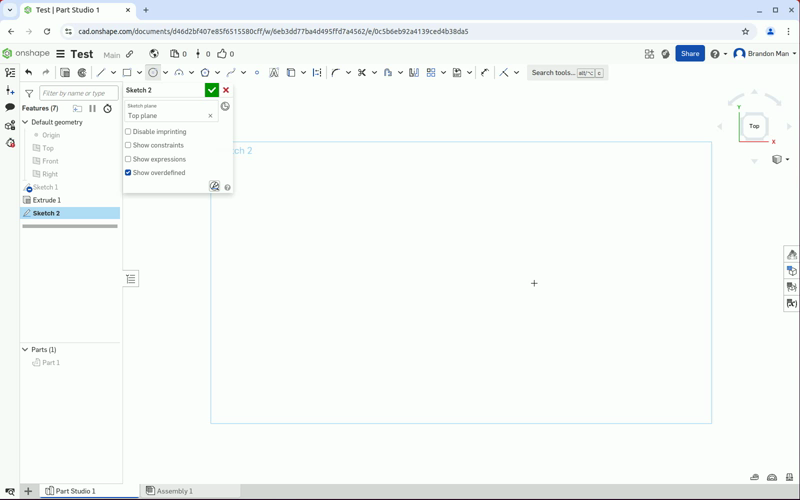
click(534, 282)
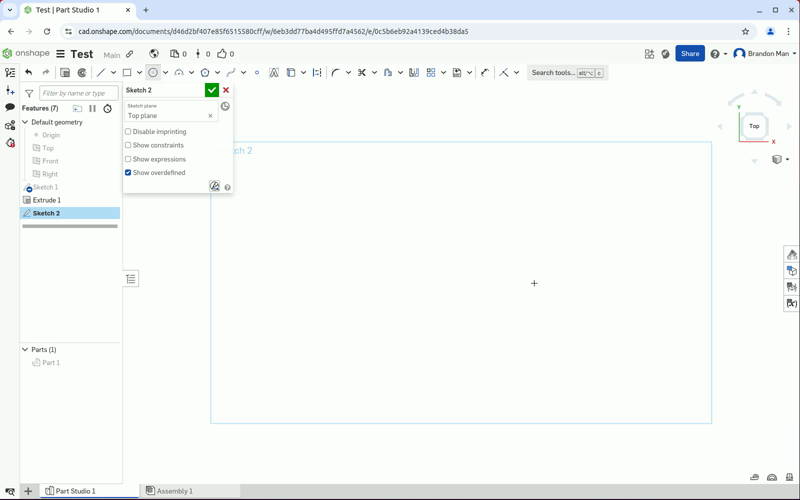
key_up(shift)
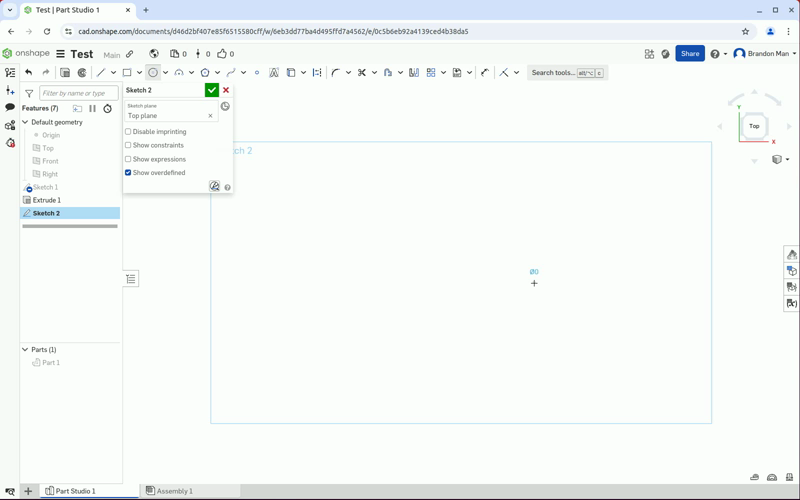
mouse_move(573, 282)
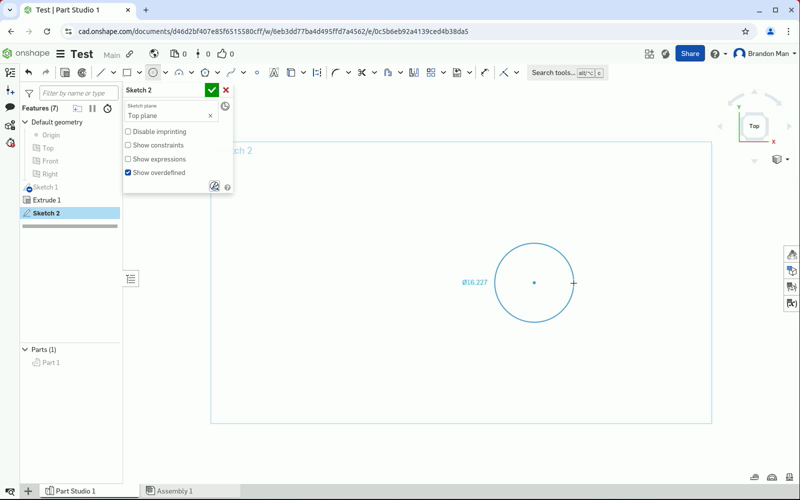
click(573, 282)
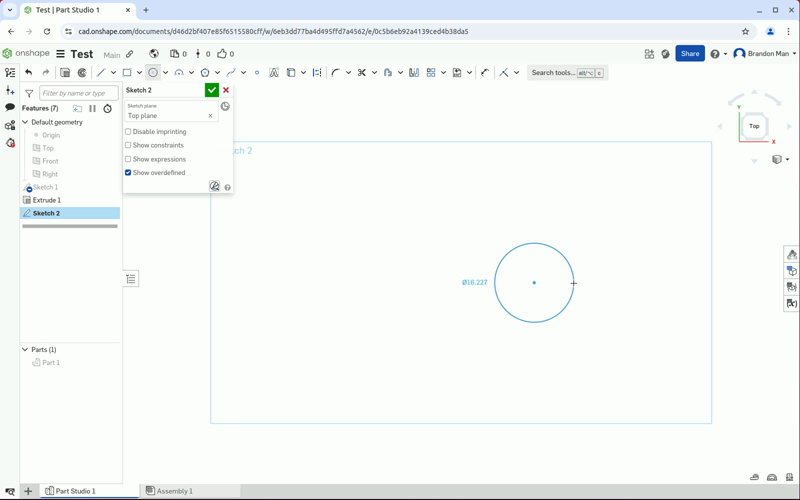
key(esc)
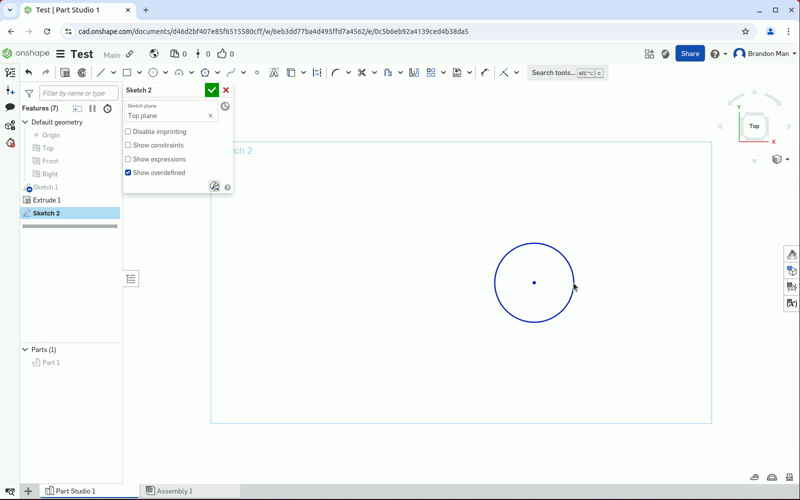
key(c)
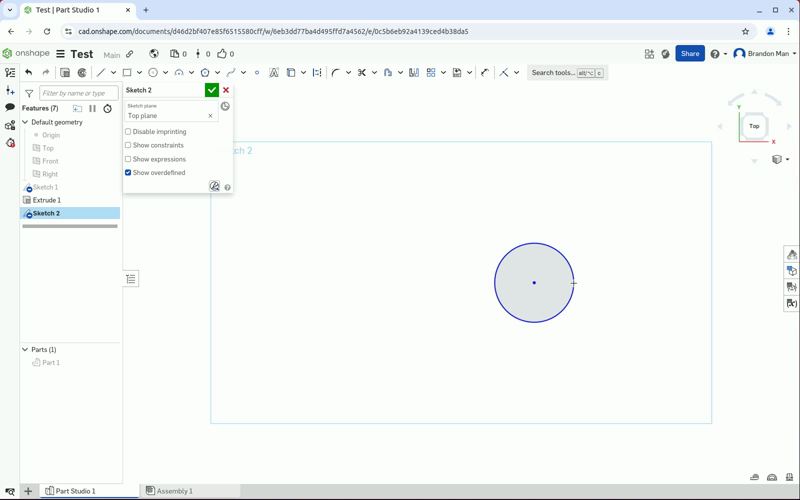
key_down(shift)
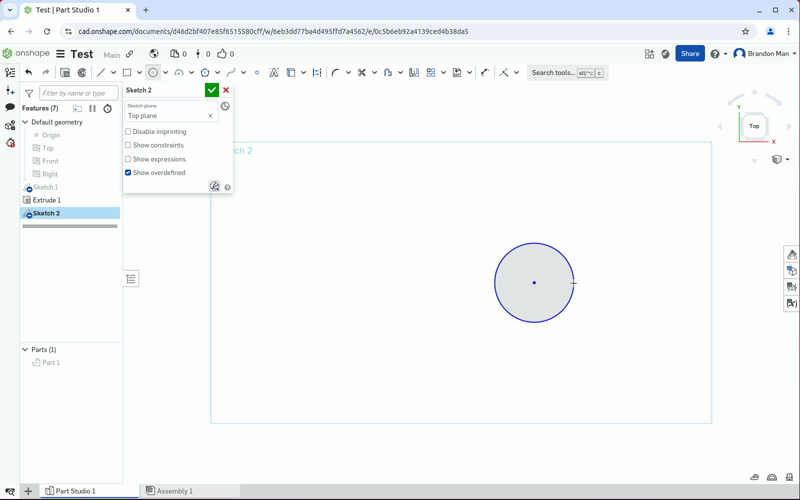
mouse_move(534, 282)
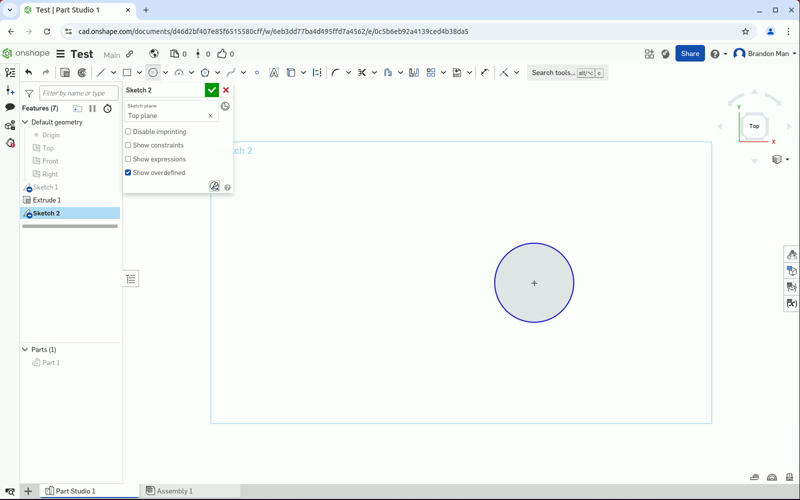
click(534, 282)
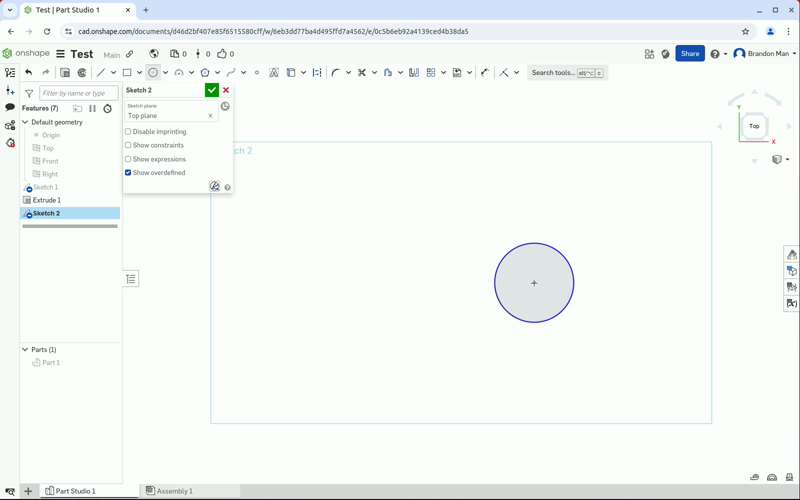
key_up(shift)
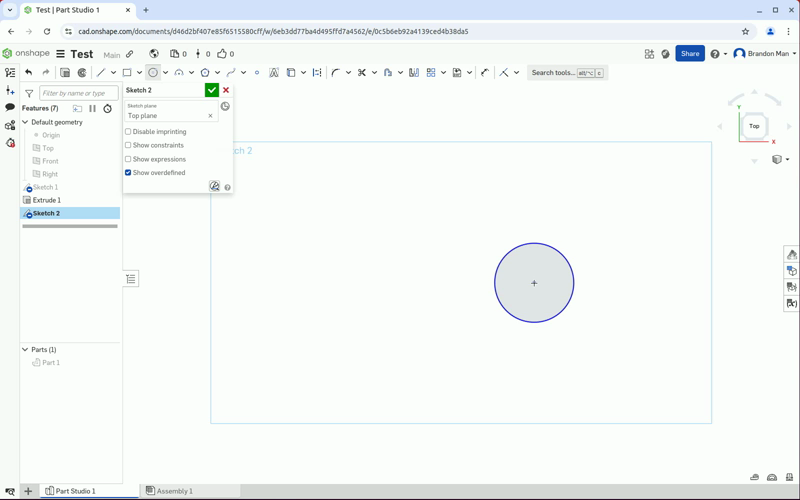
mouse_move(555, 282)
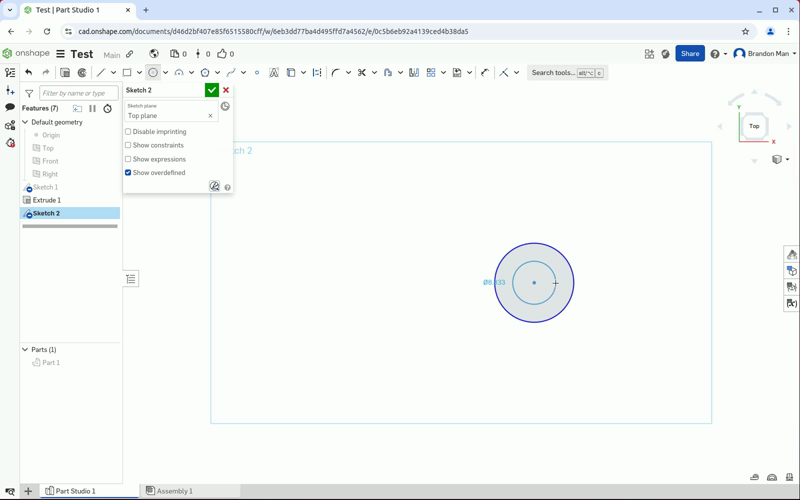
click(555, 282)
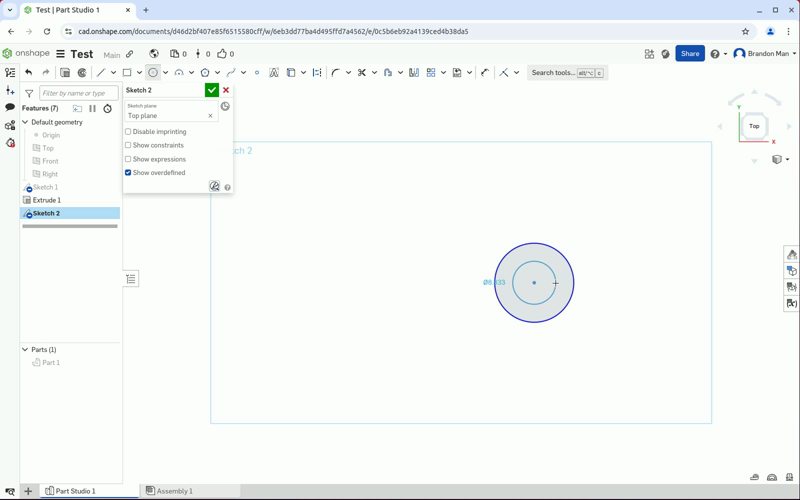
key(esc)
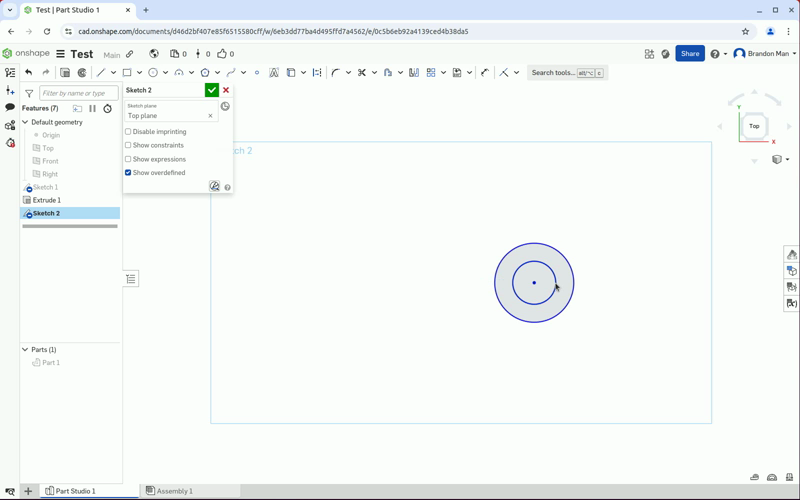
mouse_move(496, 282)
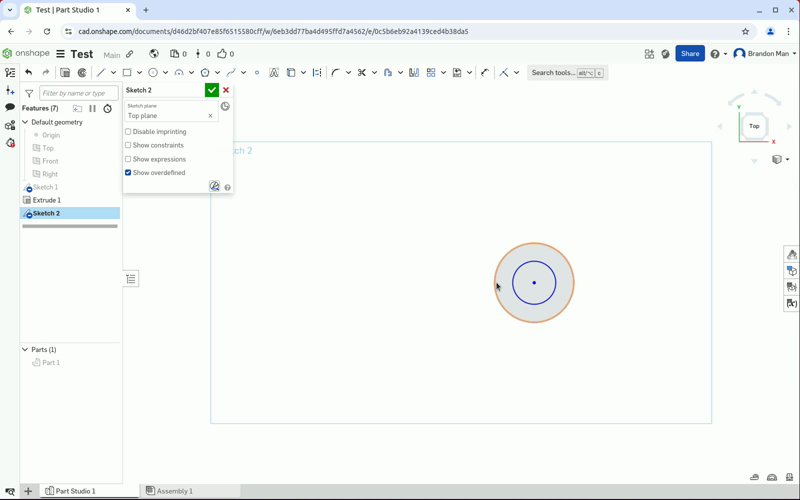
click(496, 282)
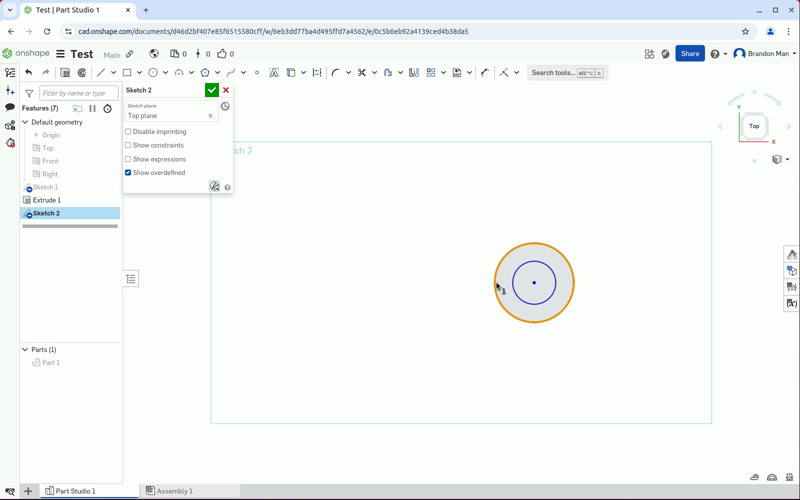
mouse_move(73, 352)
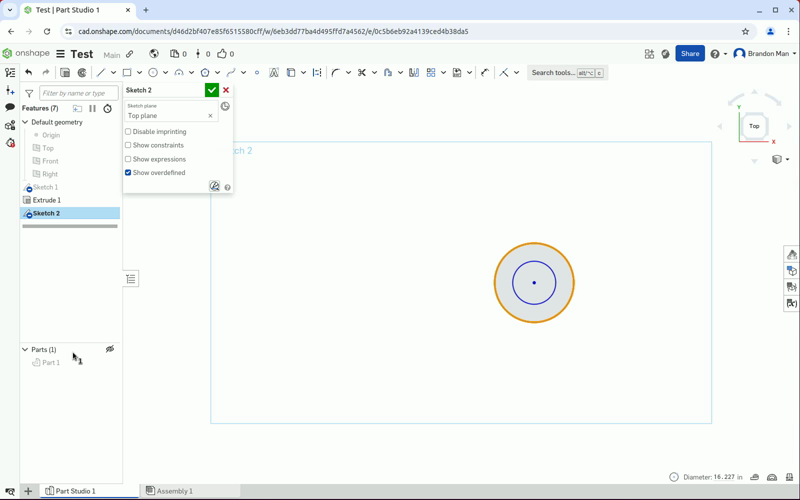
key(shift+y)
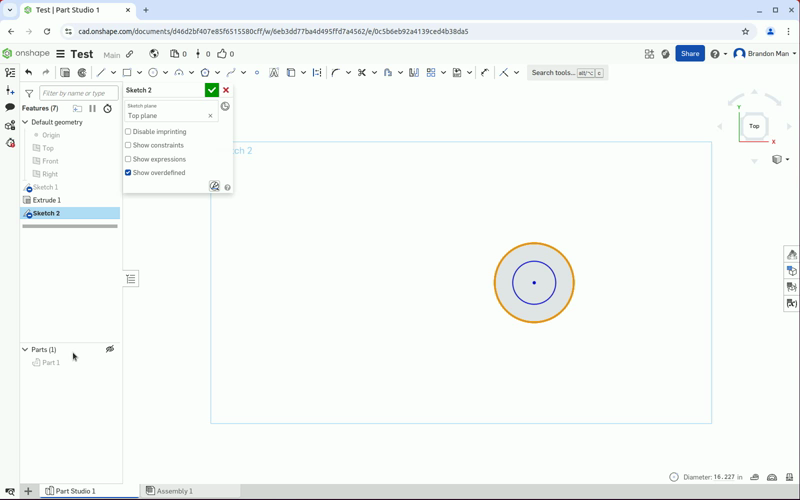
key(shift+e)
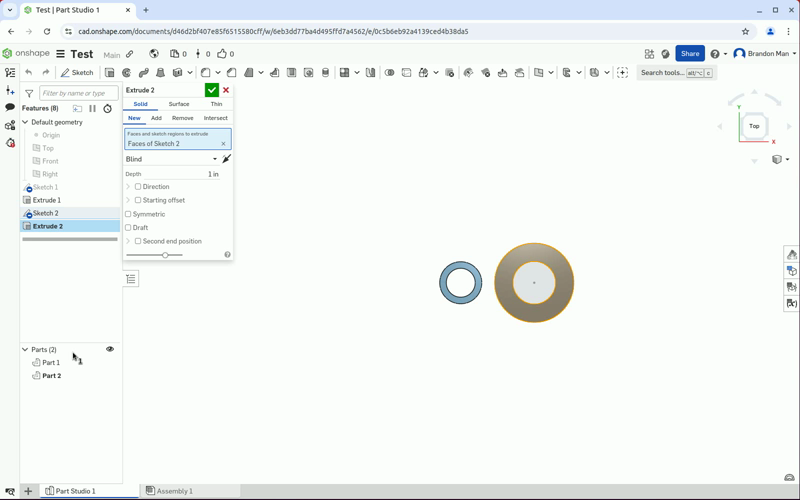
mouse_move(143, 106)
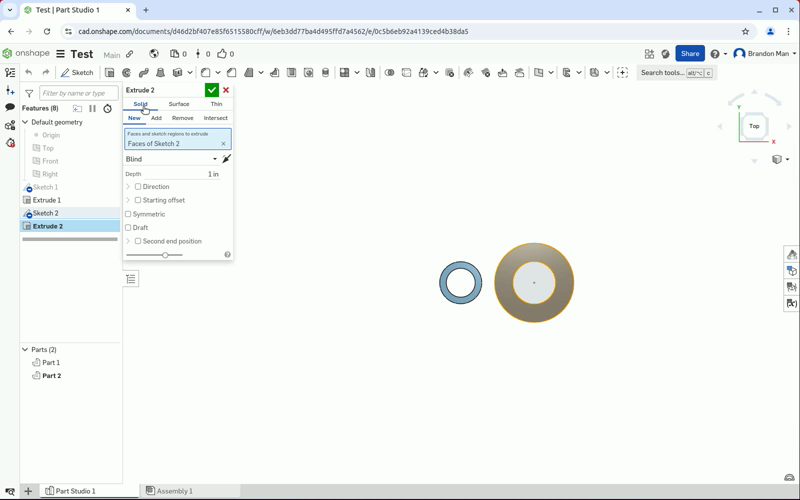
click(143, 106)
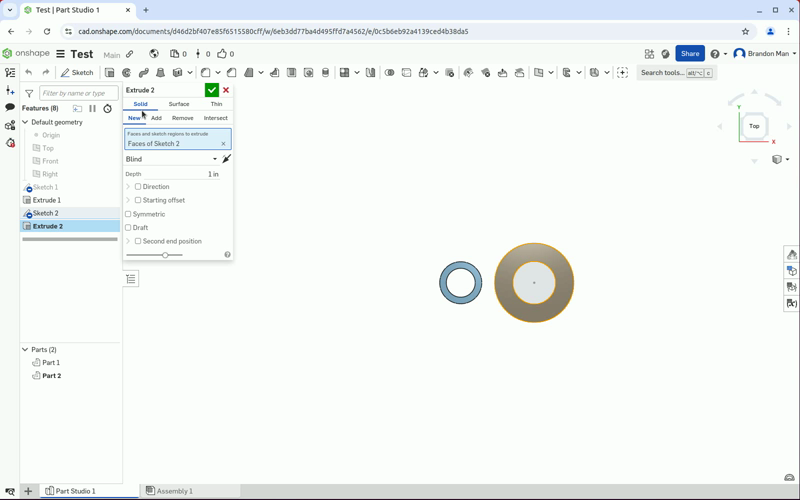
mouse_move(137, 120)
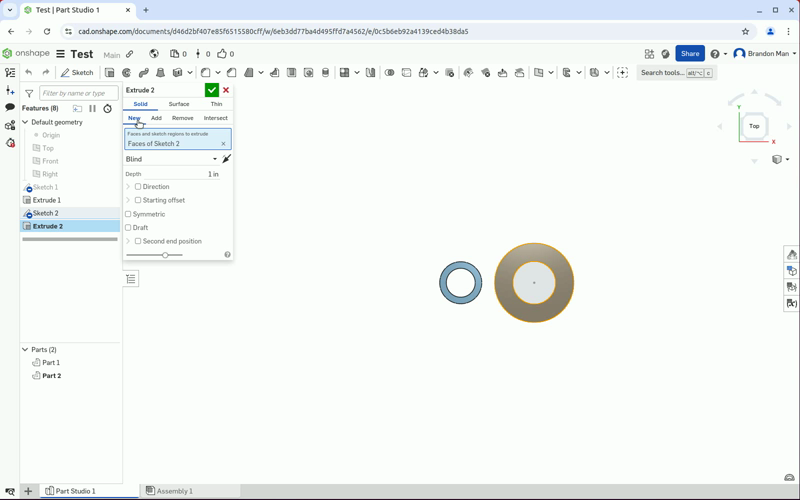
click(137, 120)
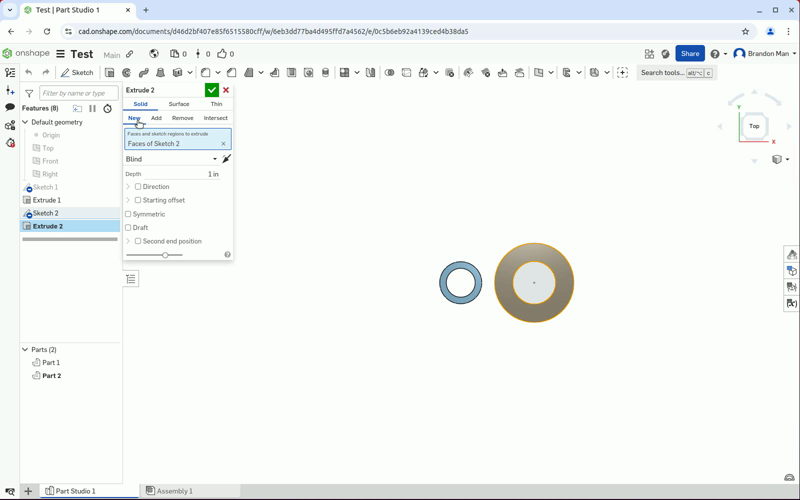
key(tab, 4)
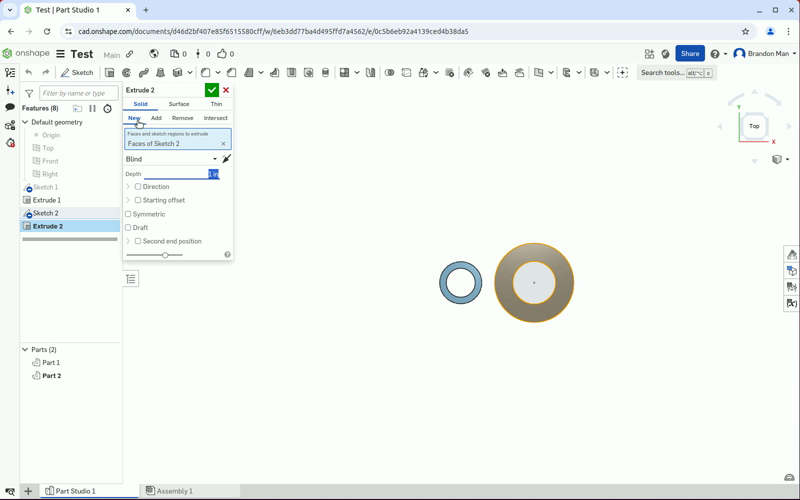
text(5.296)
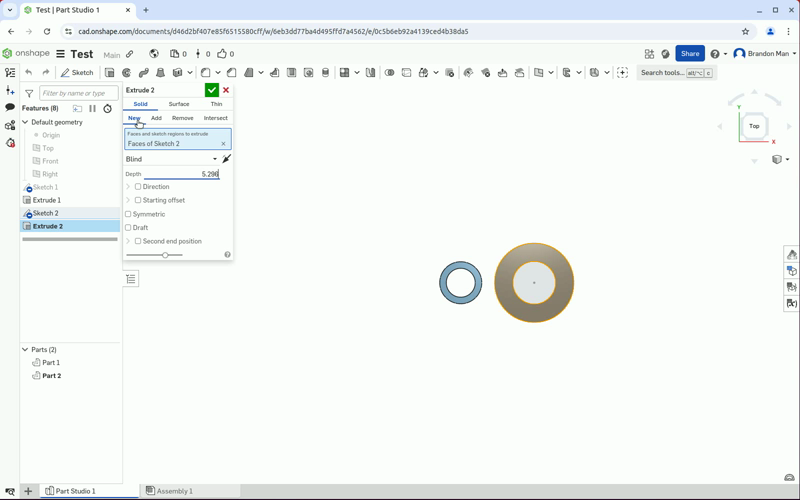
key(enter)
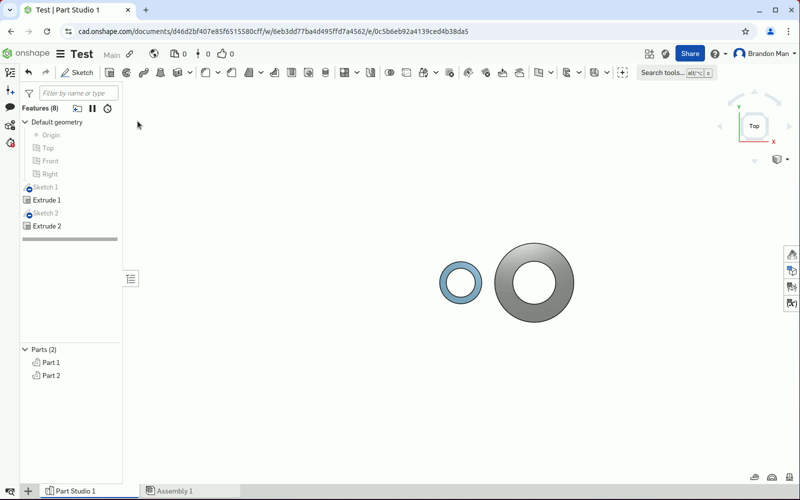
key(shift+h)
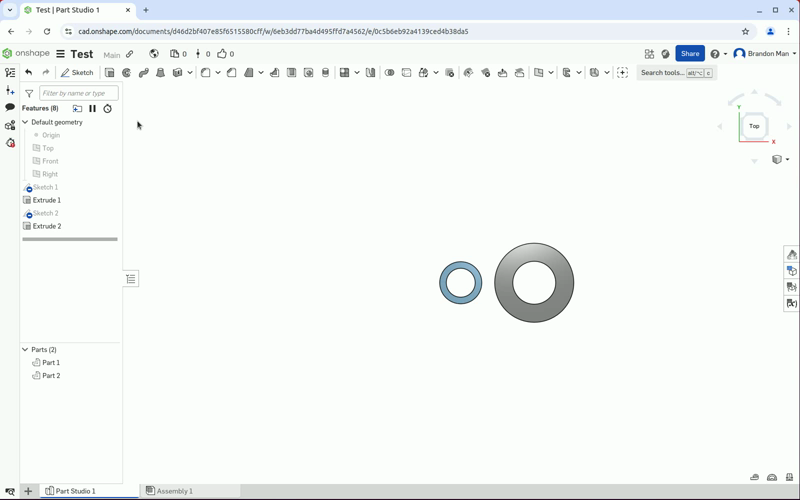
key(shift+h)
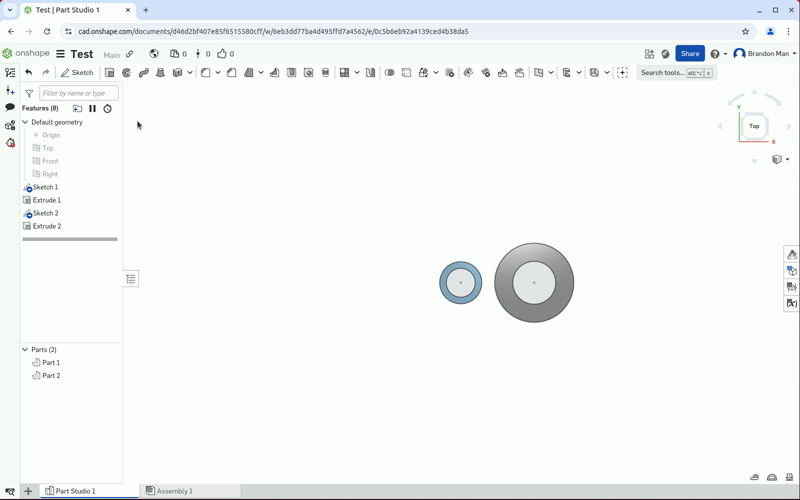
key(shift+7)
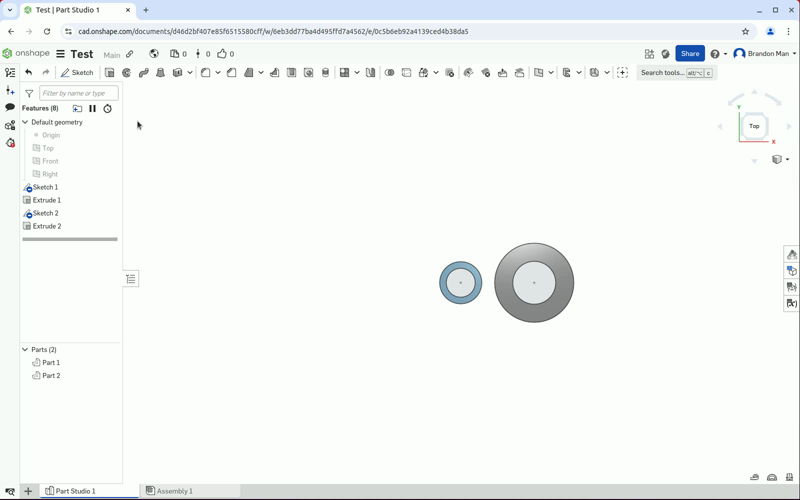
key(up, 3)
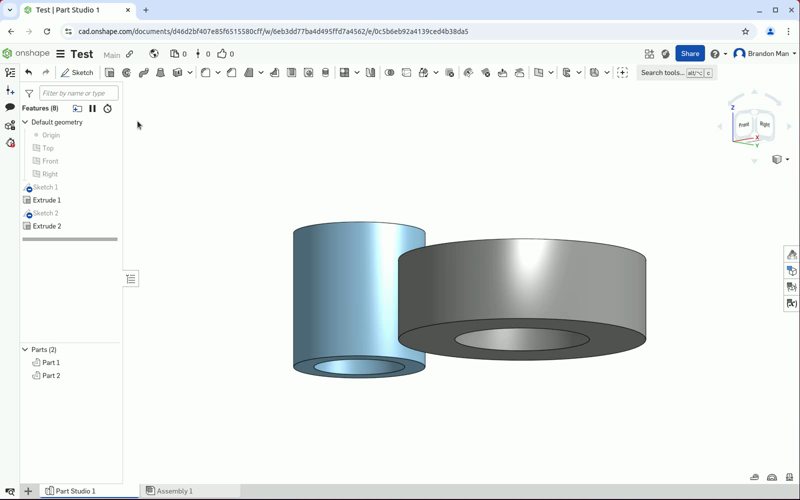
key(left, 3)
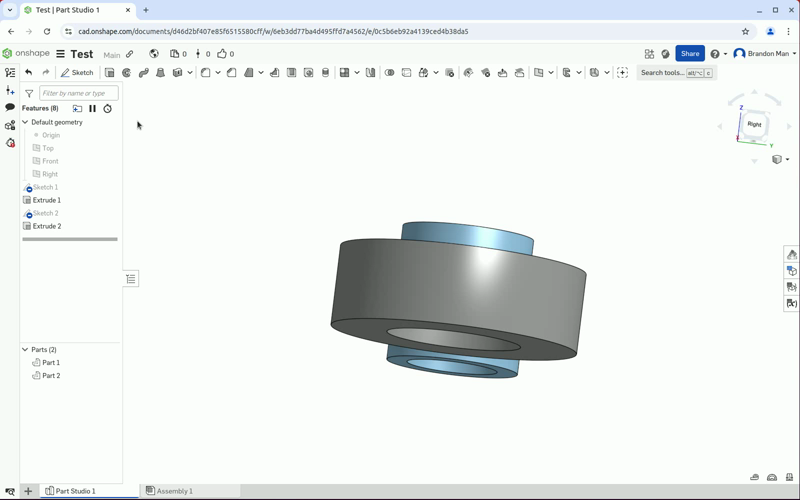
key(right, 3)
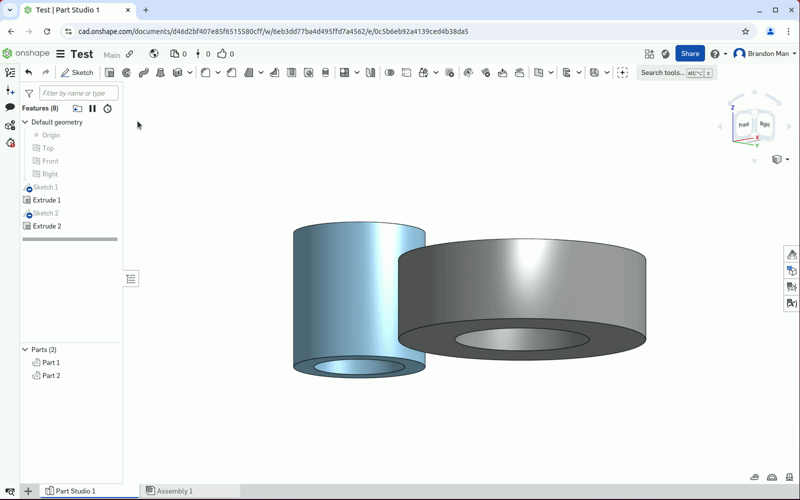
key(down, 3)
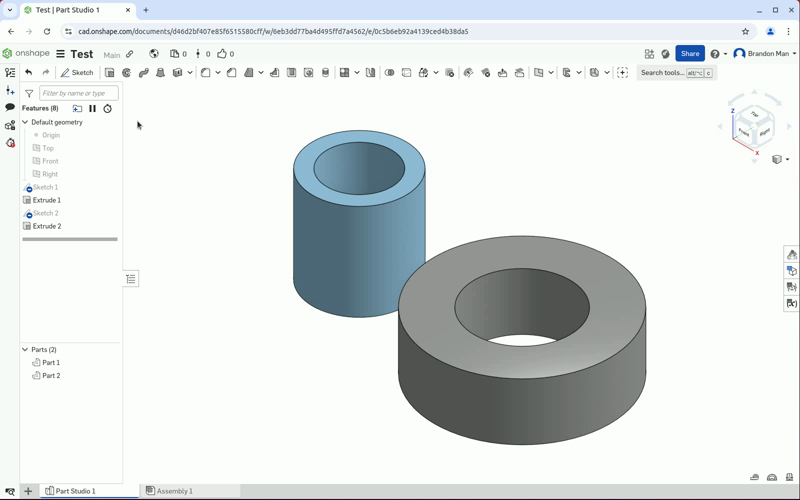
mouse_move(73, 189)
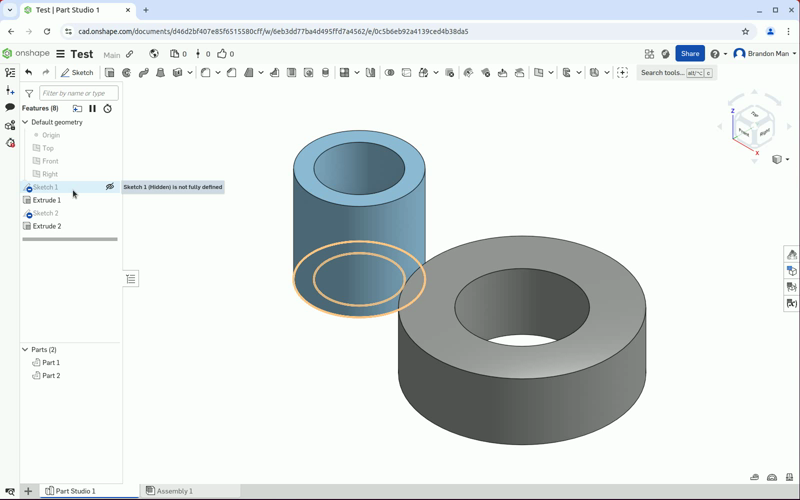
click(73, 189)